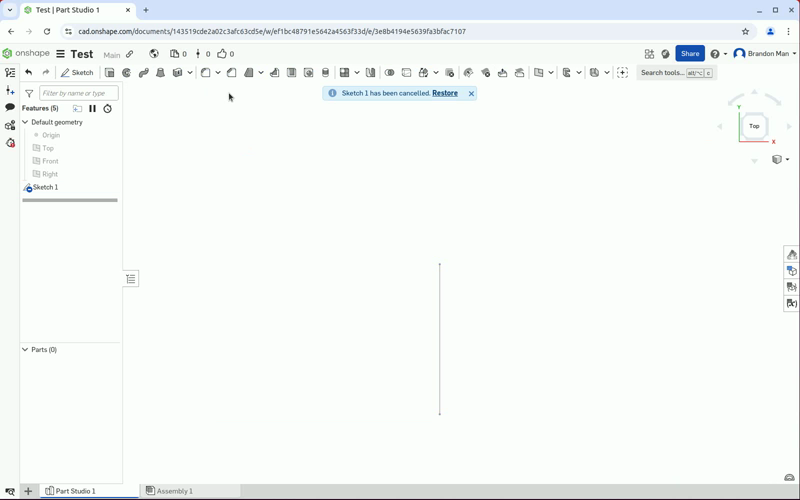
key(shift+h)
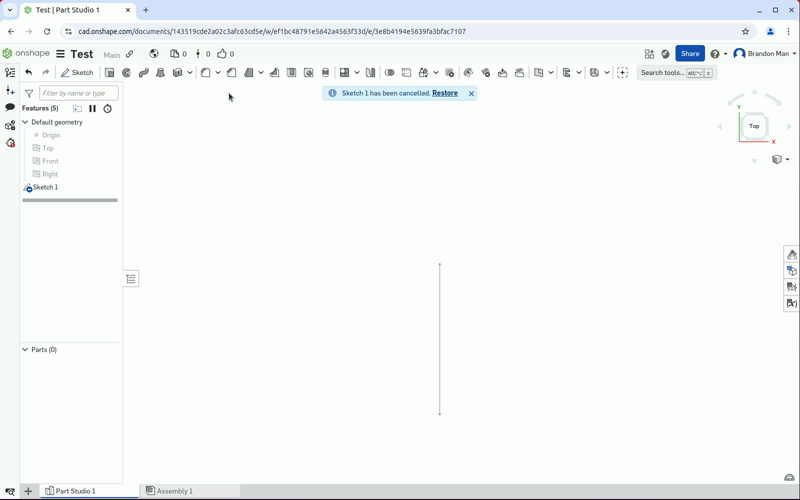
key(shift+s)
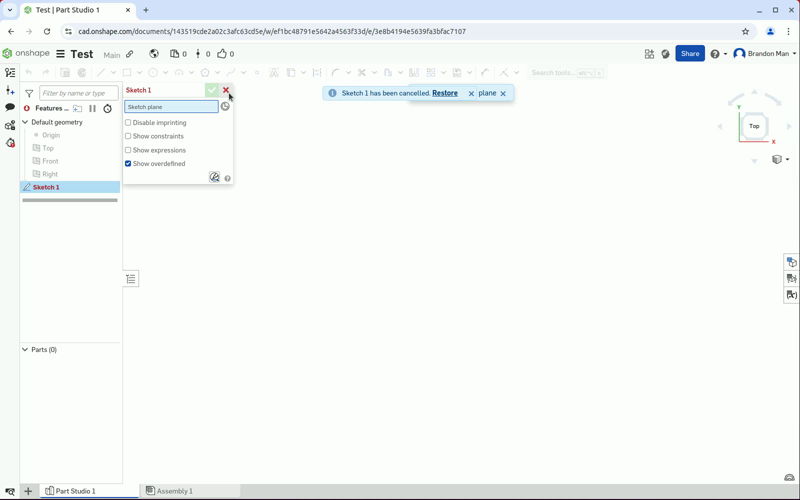
mouse_move(73, 150)
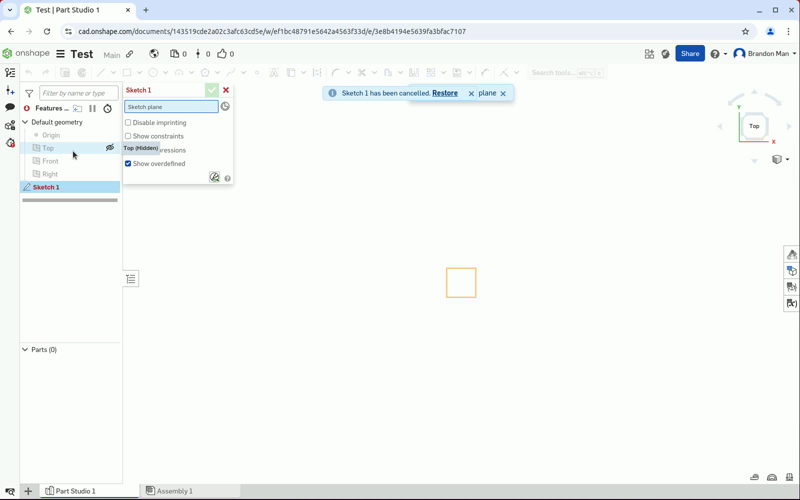
click(73, 150)
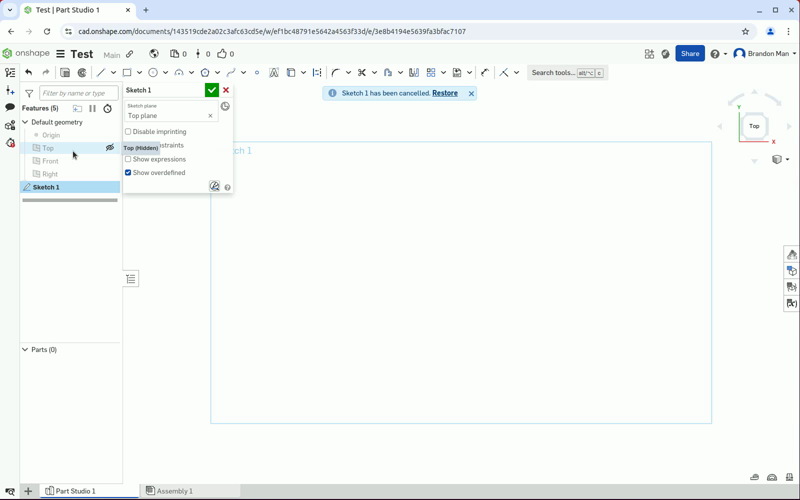
mouse_move(73, 352)
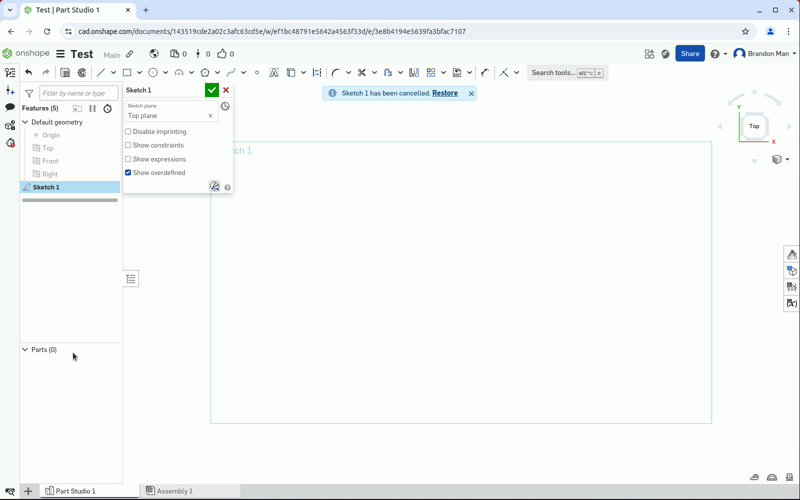
key(y)
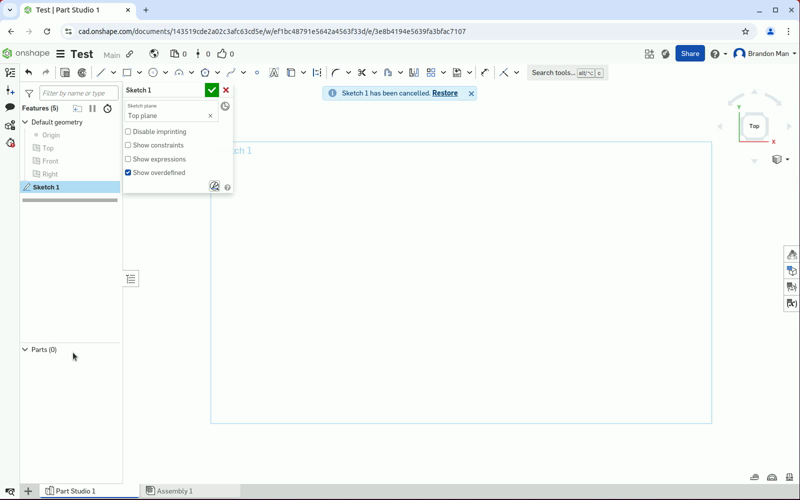
key(l)
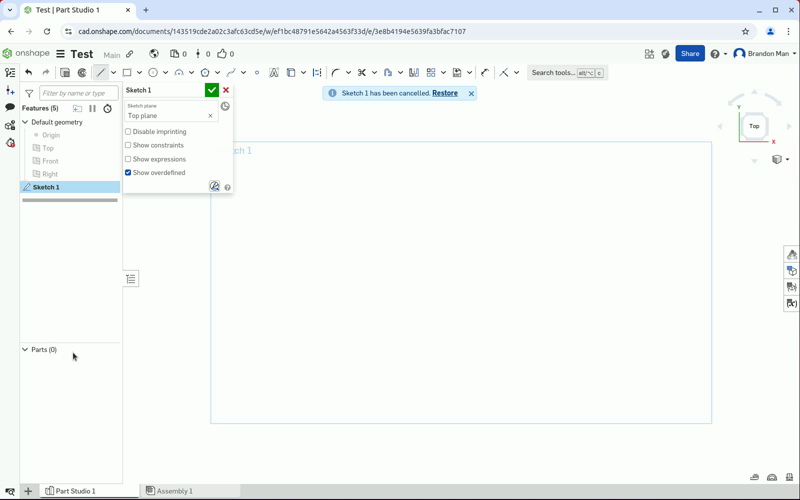
key_down(shift)
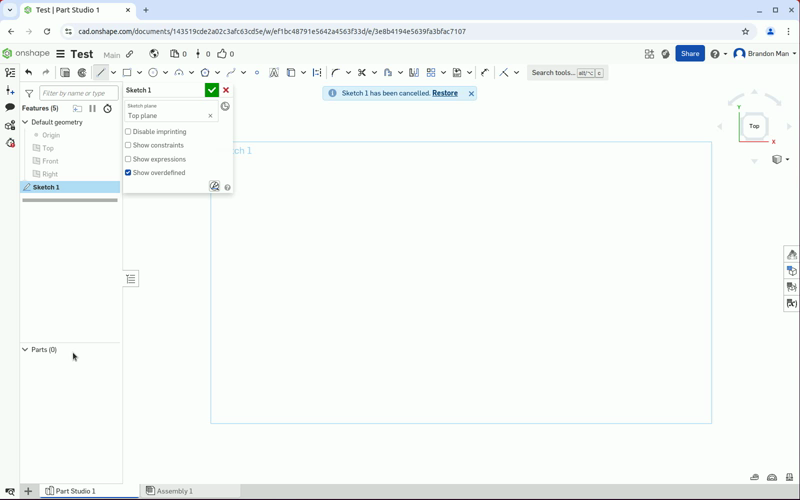
mouse_move(348, 363)
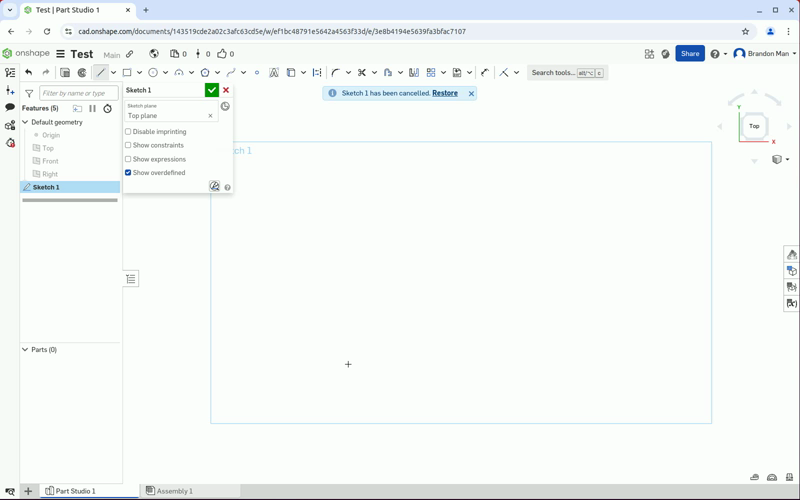
click(348, 363)
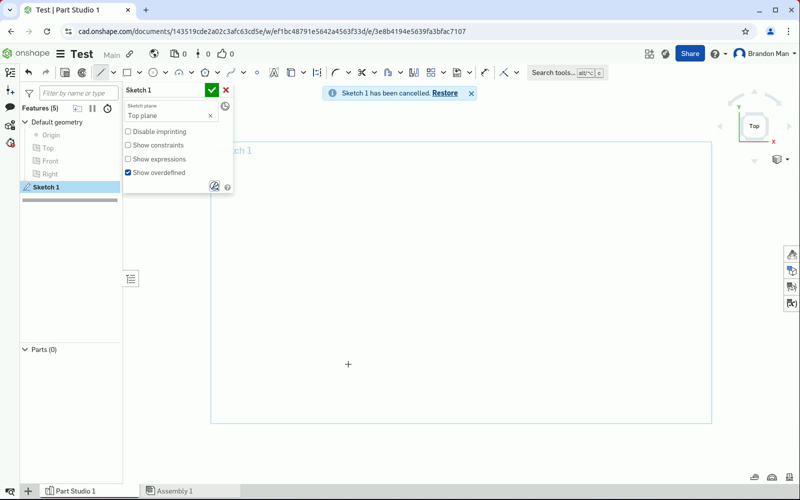
key_up(shift)
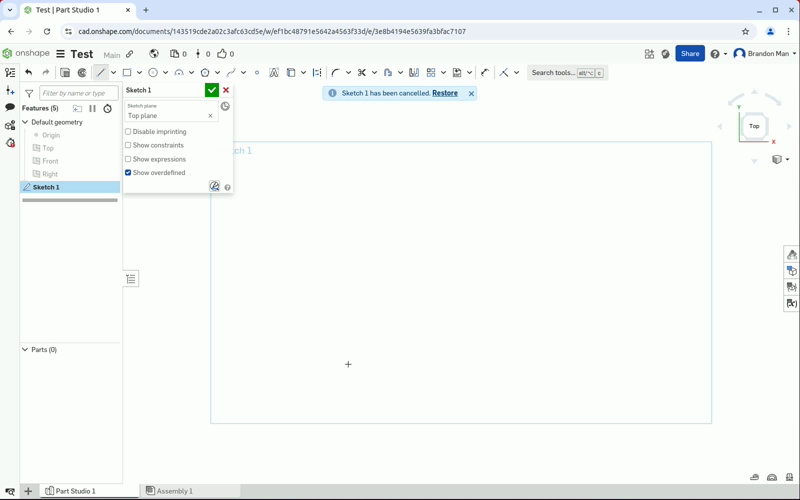
key_down(shift)
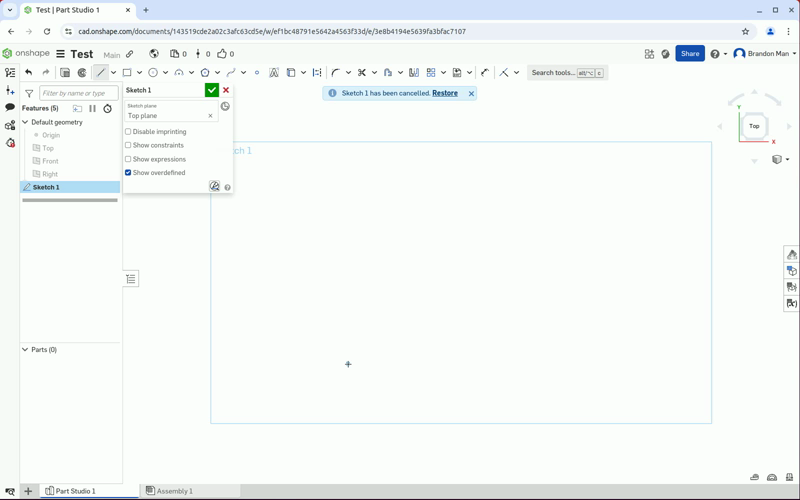
mouse_move(572, 363)
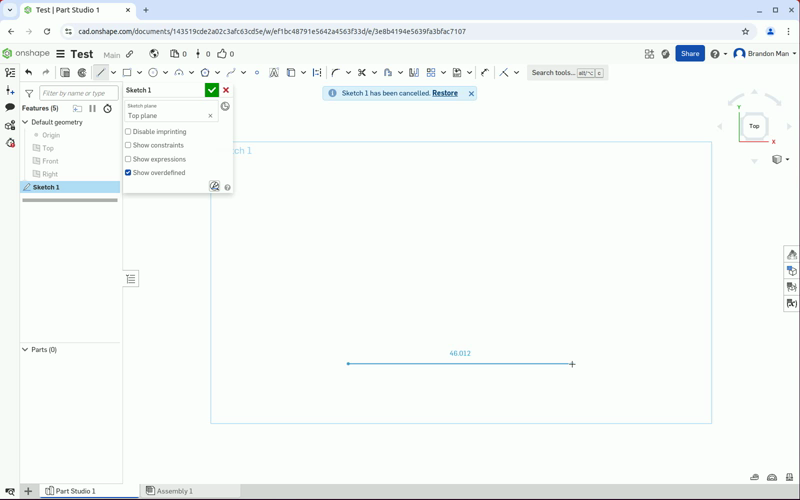
click(572, 363)
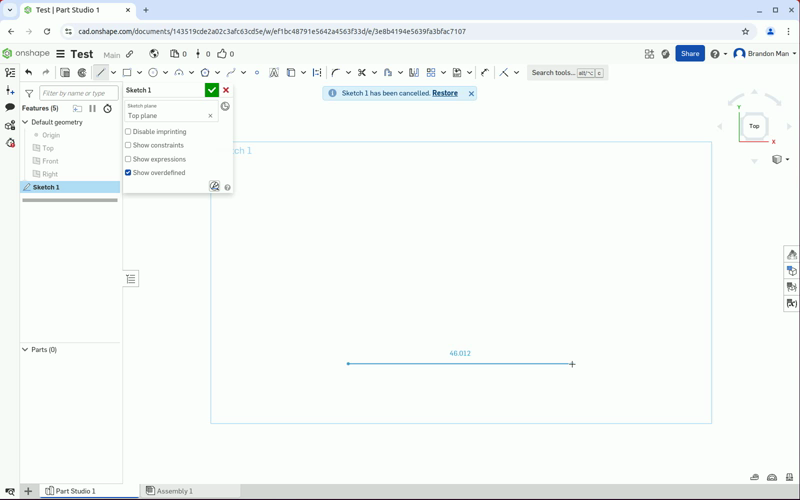
key_up(shift)
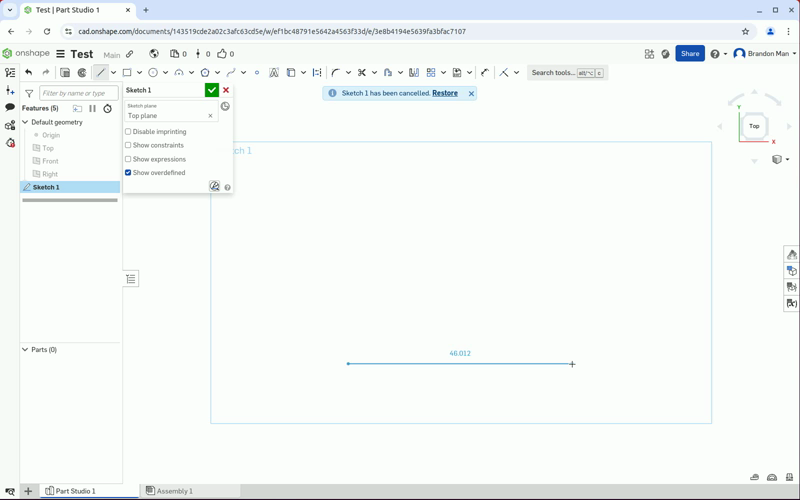
key_down(shift)
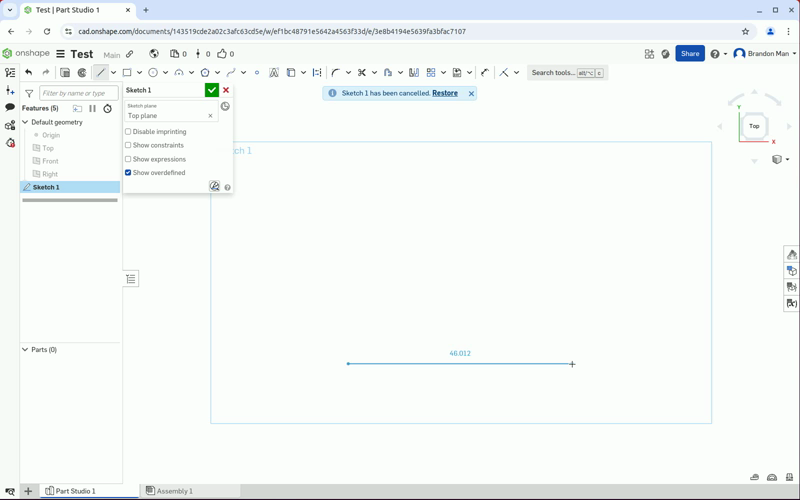
mouse_move(572, 203)
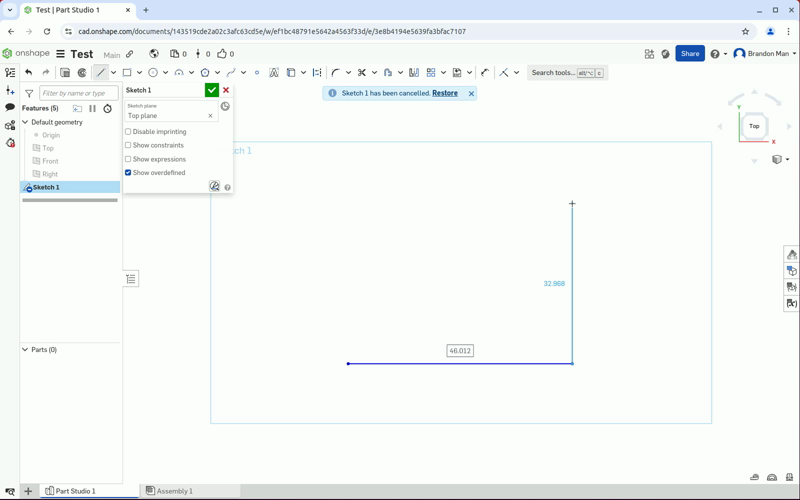
click(572, 203)
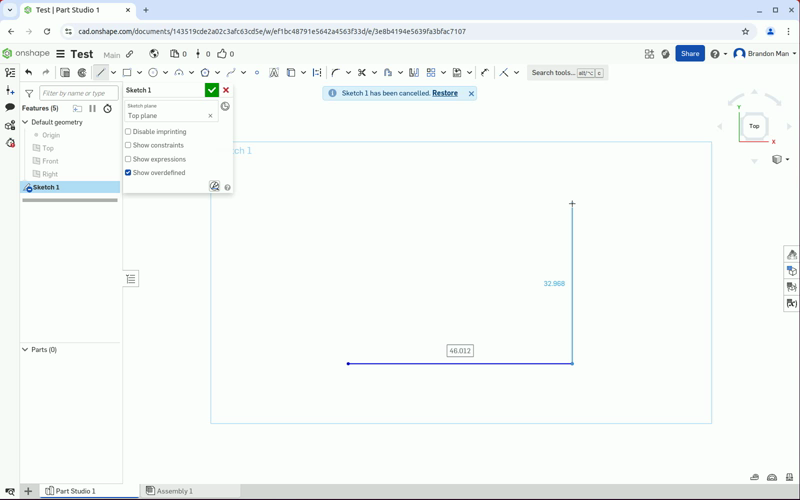
key_up(shift)
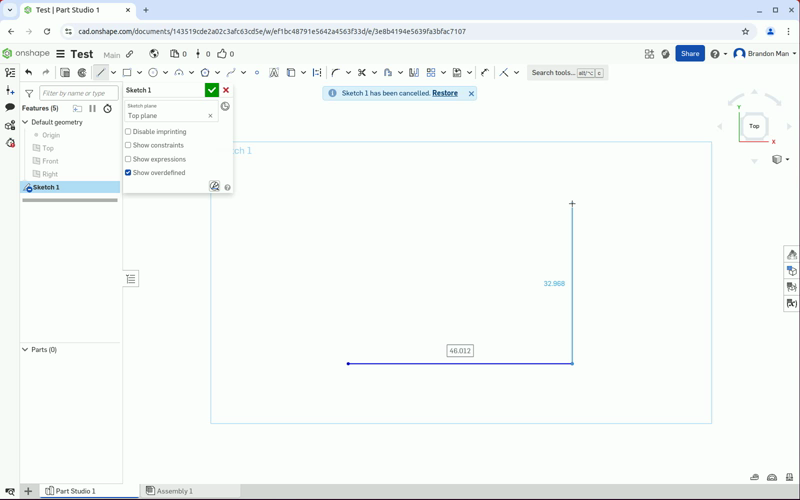
key_down(shift)
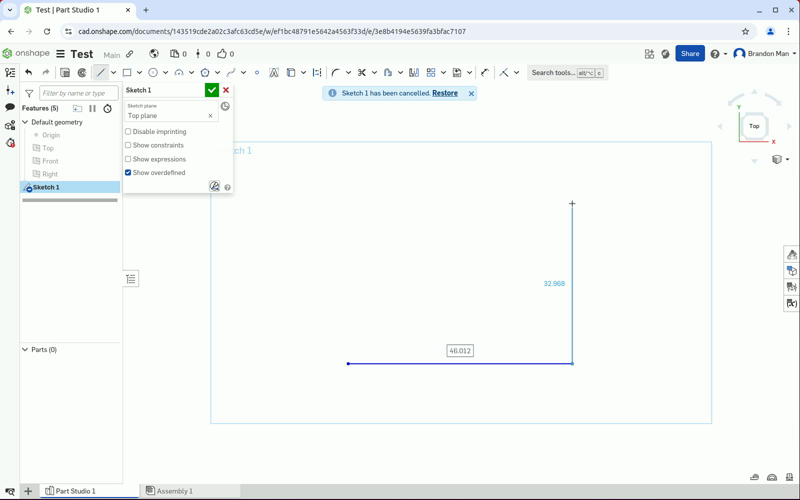
mouse_move(348, 203)
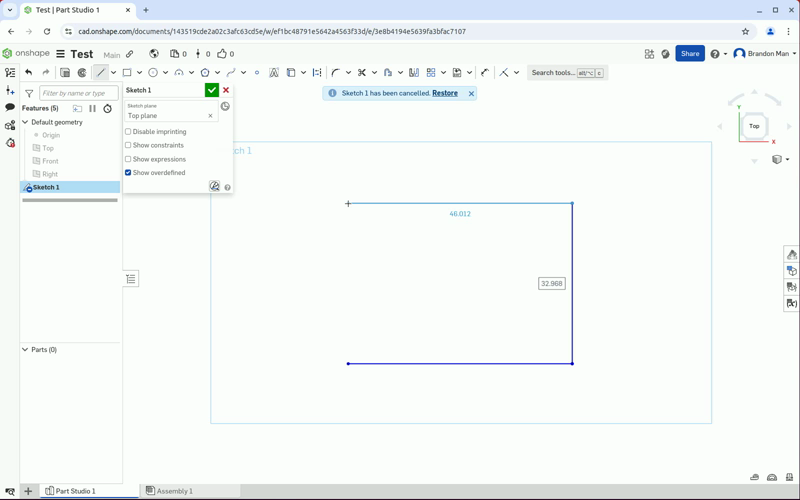
click(348, 203)
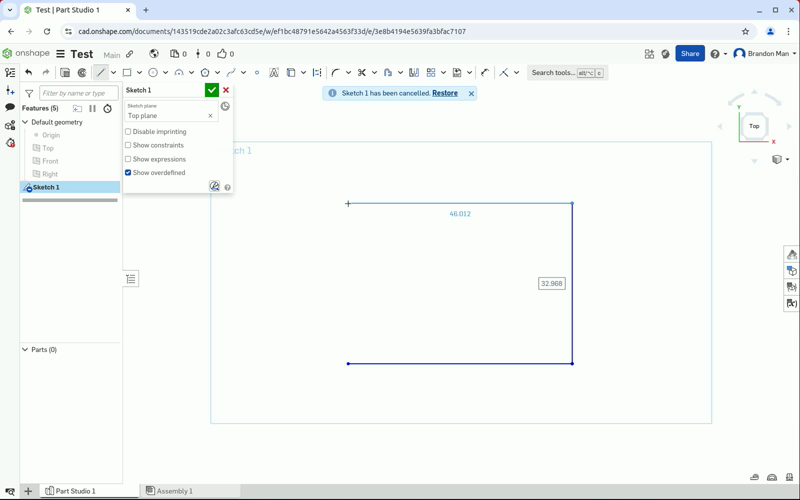
key_up(shift)
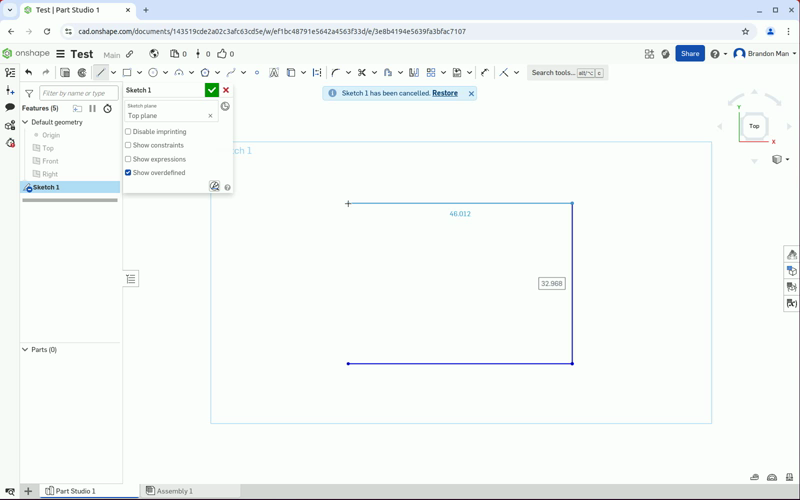
key_down(shift)
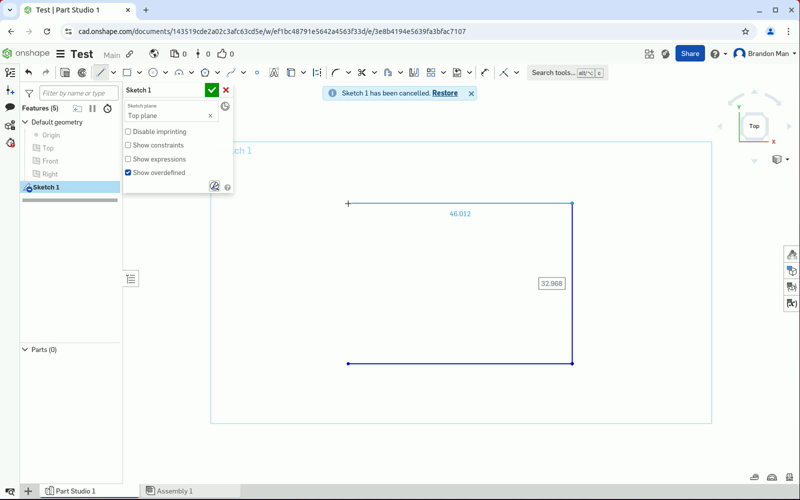
mouse_move(348, 363)
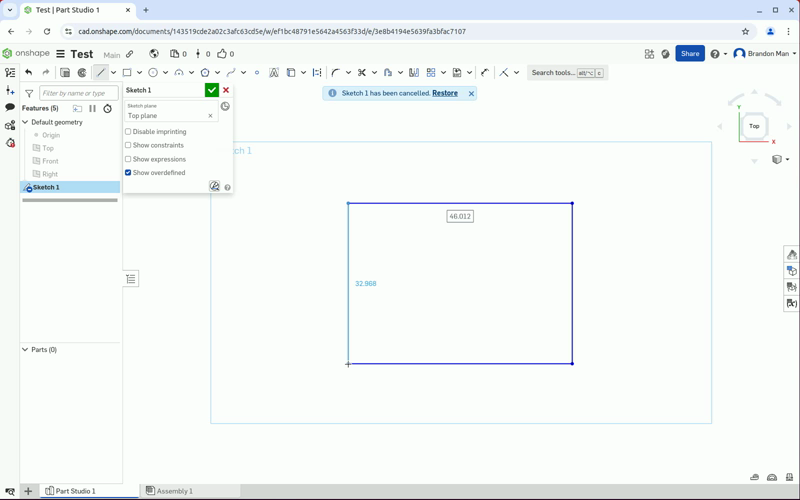
key_up(shift)
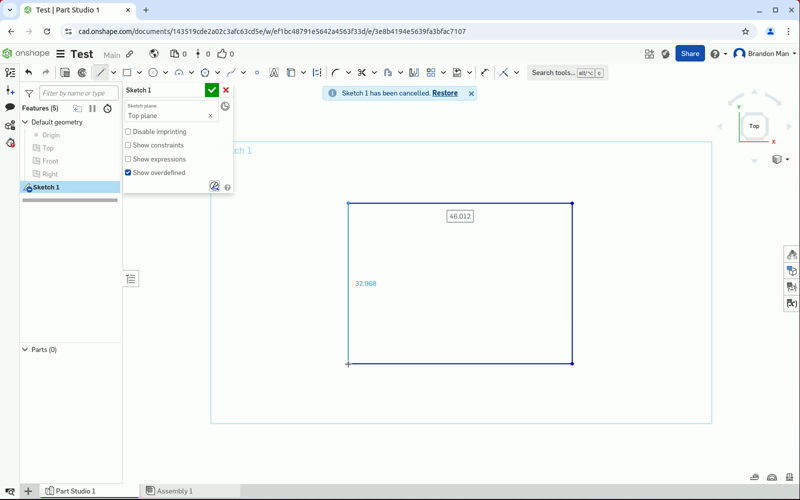
click(348, 363)
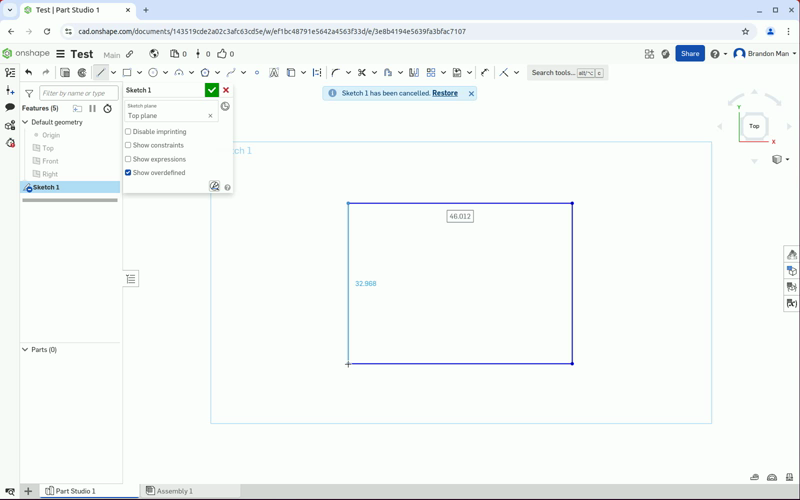
key(esc)
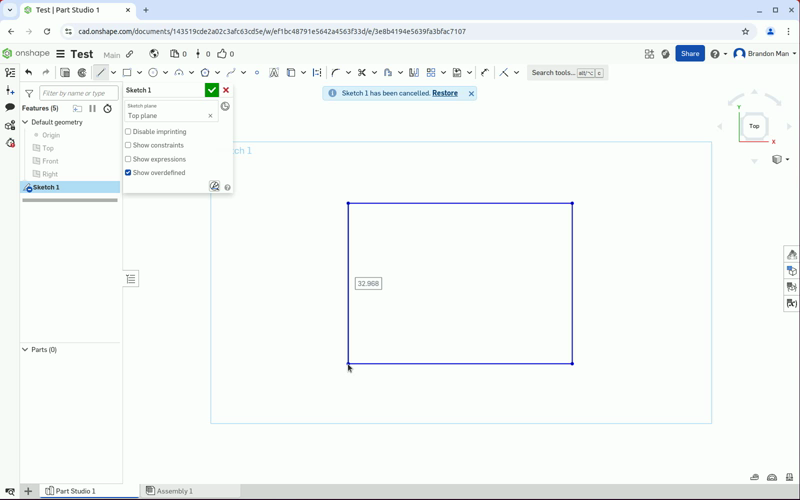
mouse_move(542, 320)
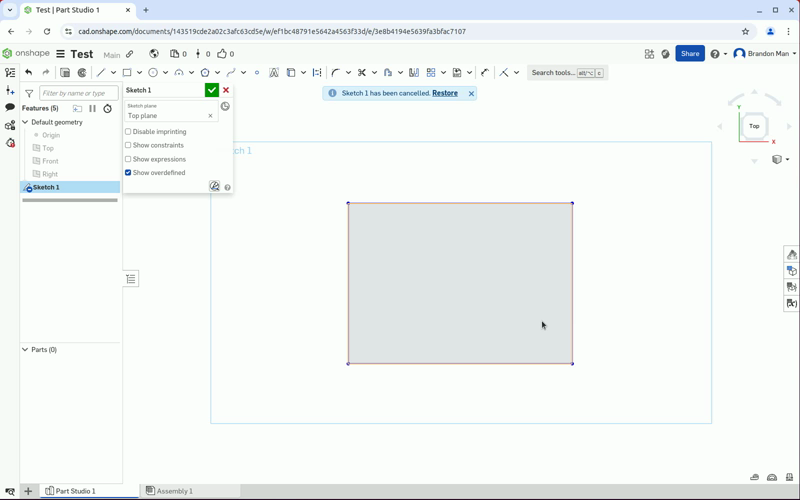
click(542, 320)
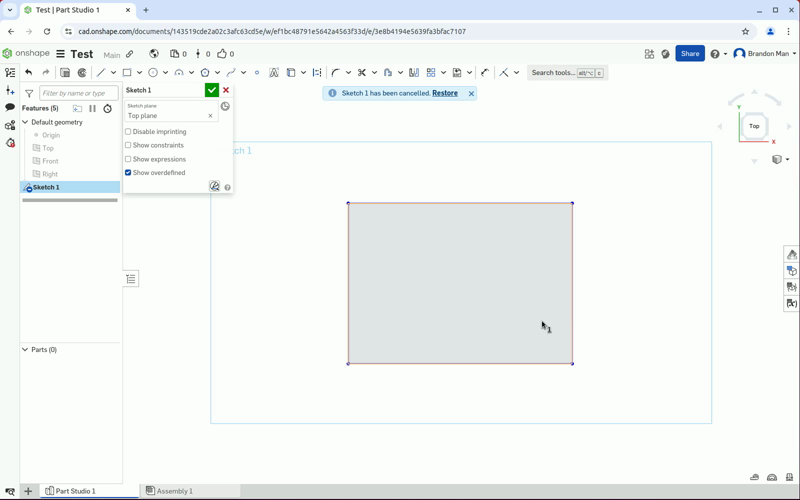
mouse_move(73, 352)
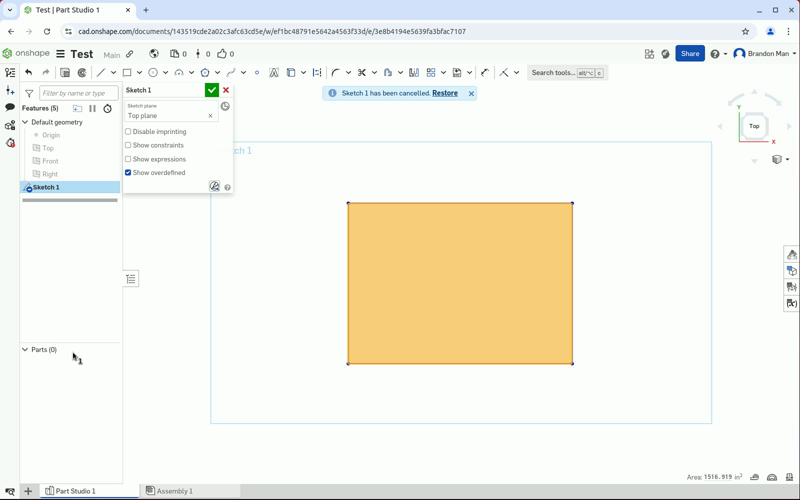
key(shift+y)
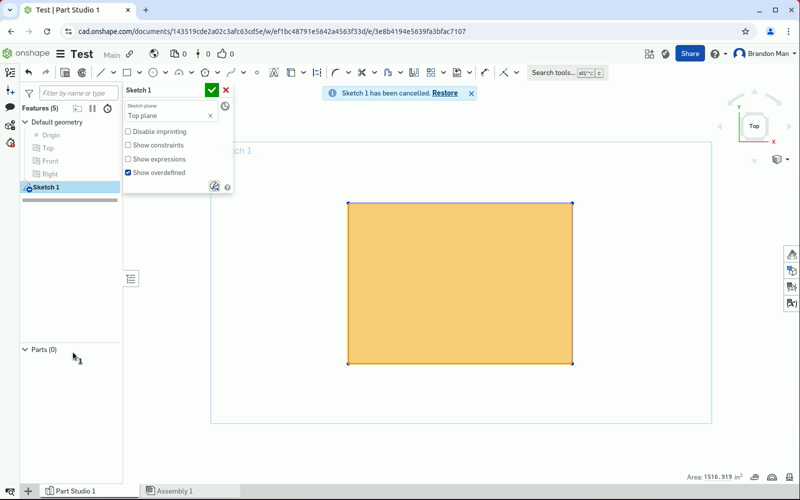
key(shift+e)
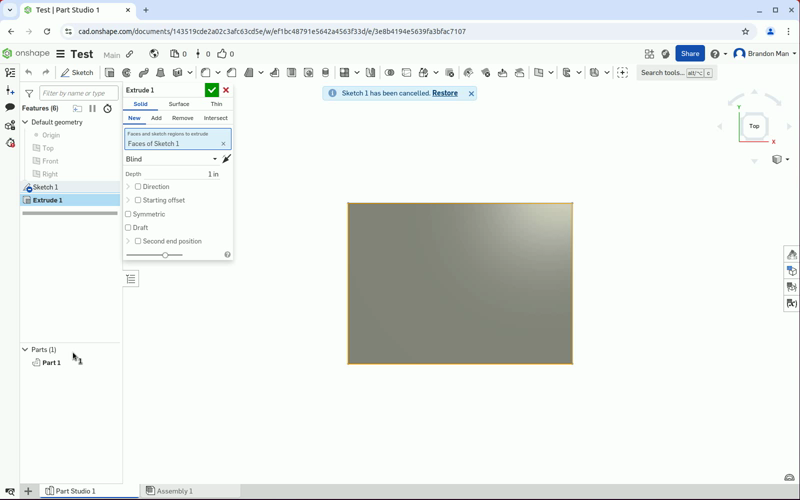
mouse_move(143, 106)
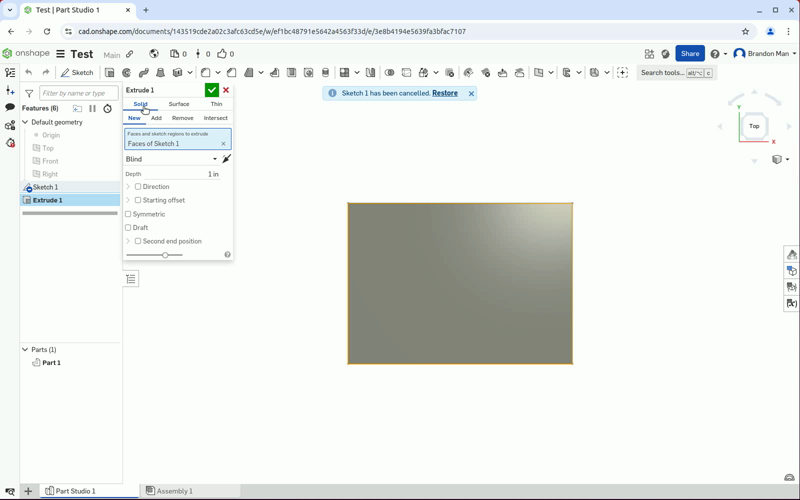
click(143, 106)
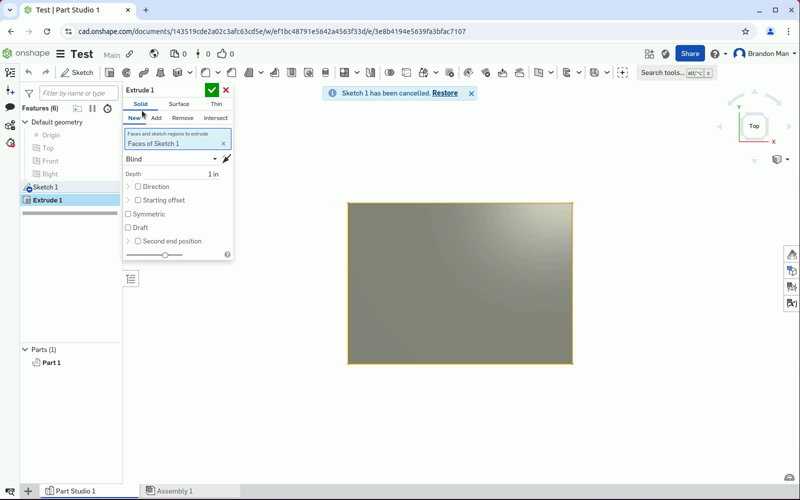
mouse_move(137, 120)
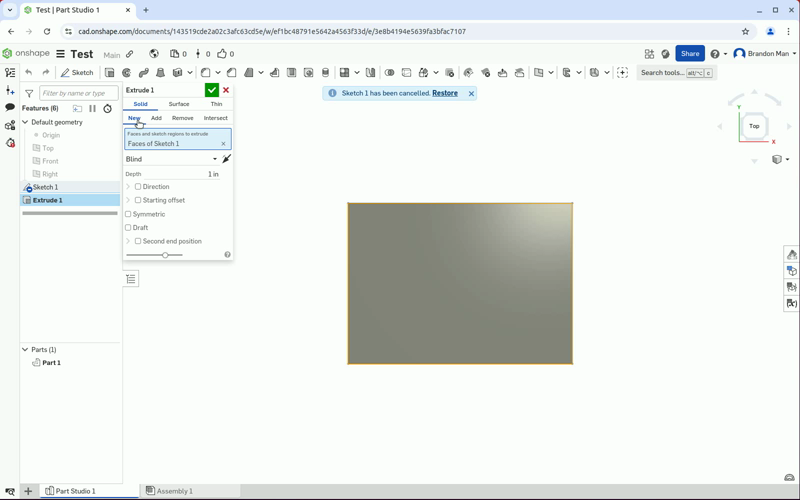
click(137, 120)
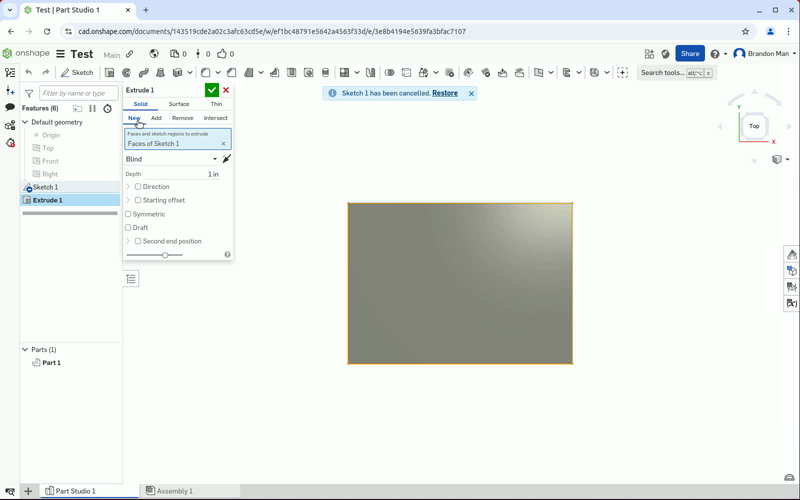
key(tab, 4)
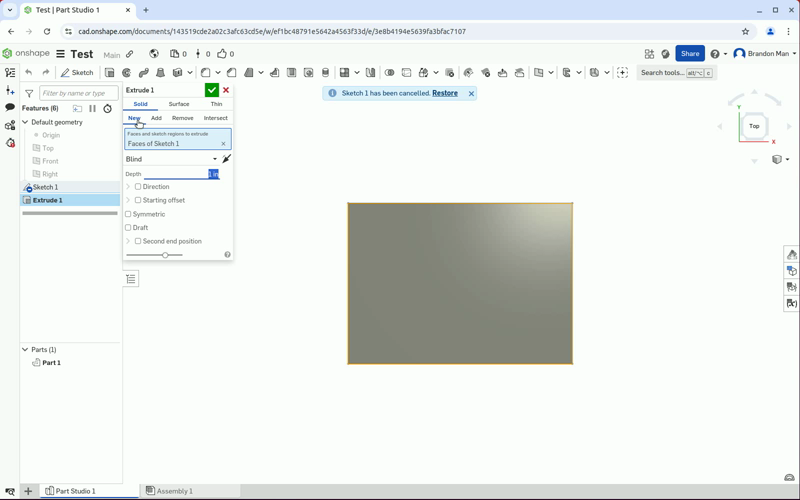
text(4.814)
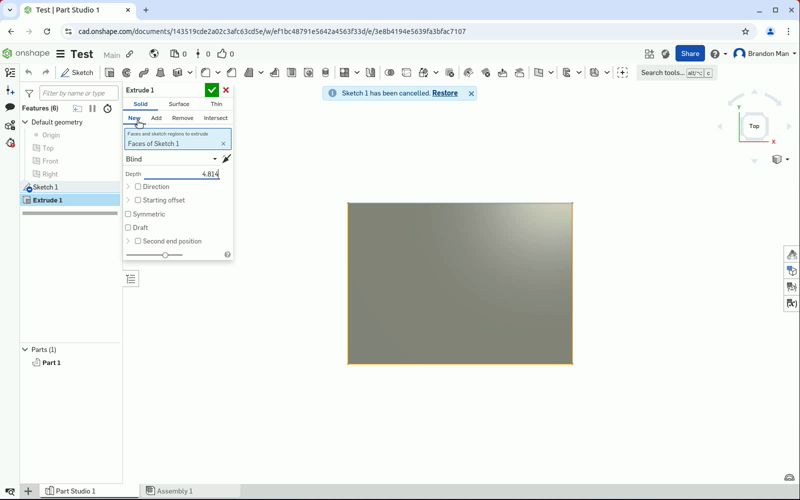
key(enter)
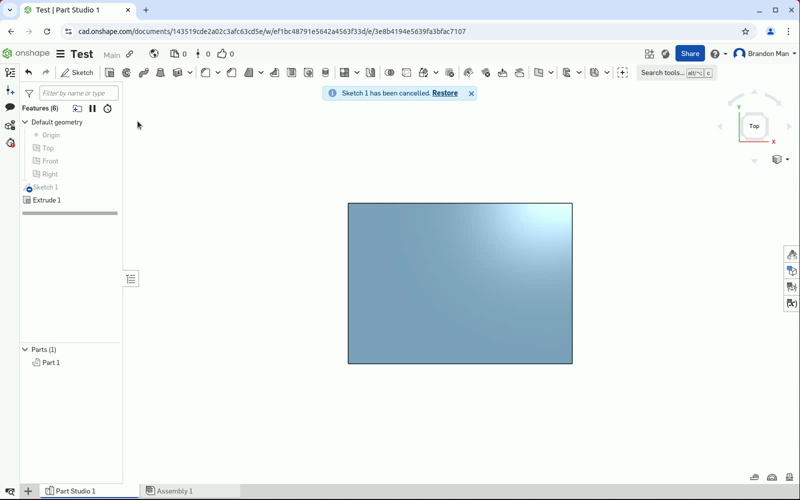
key(shift+h)
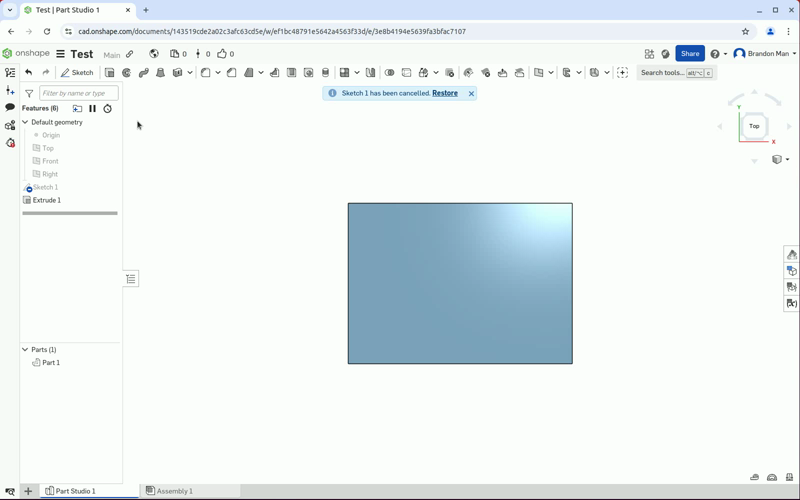
key(shift+h)
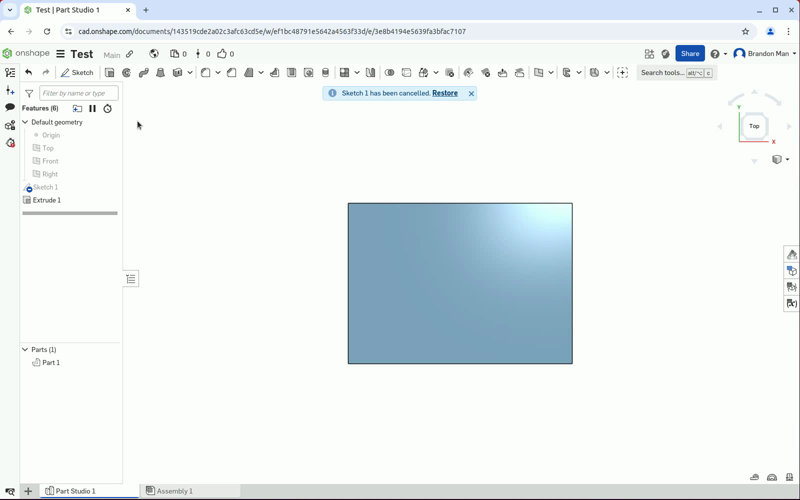
mouse_move(73, 189)
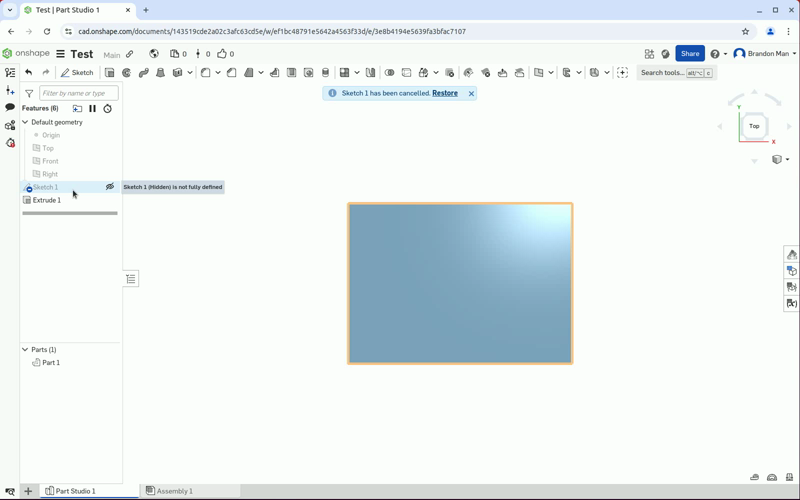
click(73, 189)
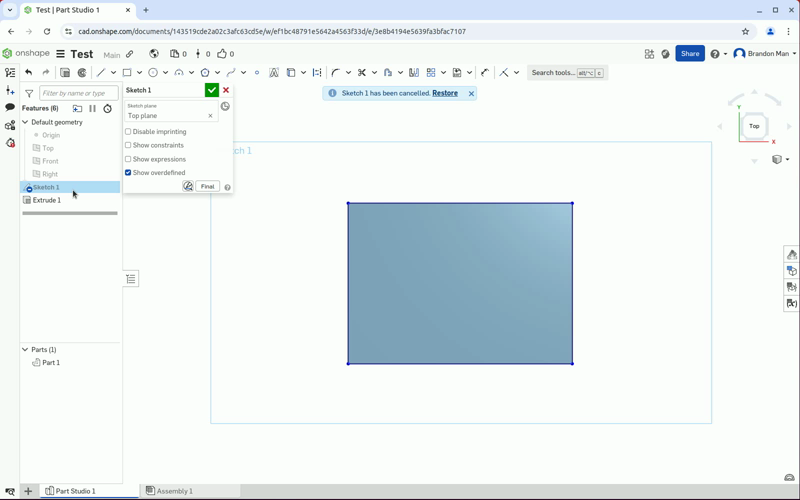
mouse_move(229, 92)
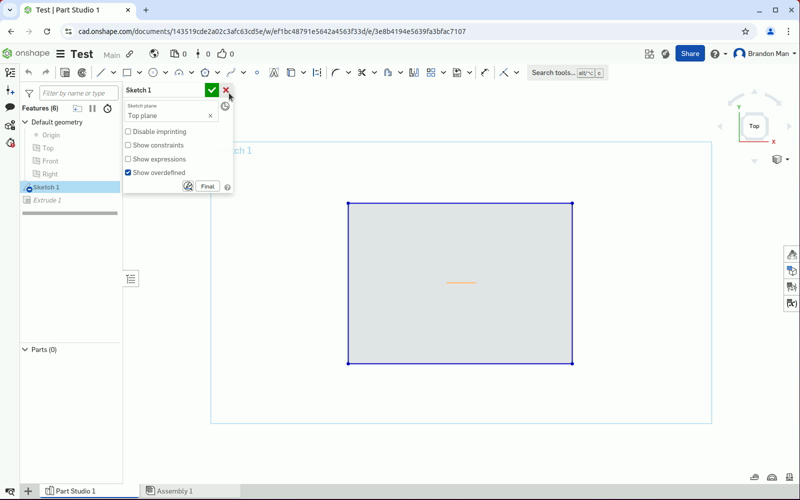
click(229, 92)
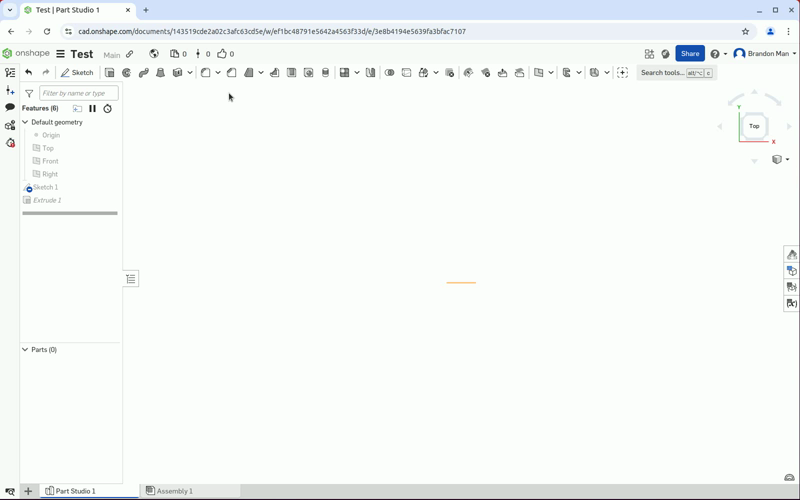
mouse_move(541, 75)
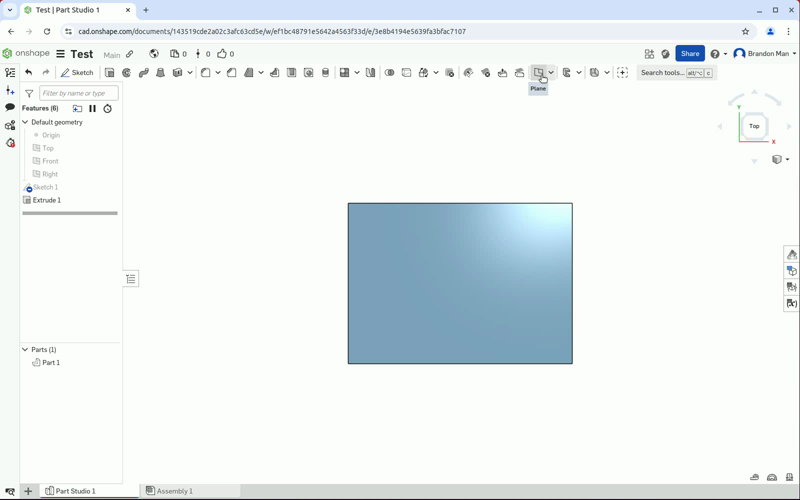
click(541, 75)
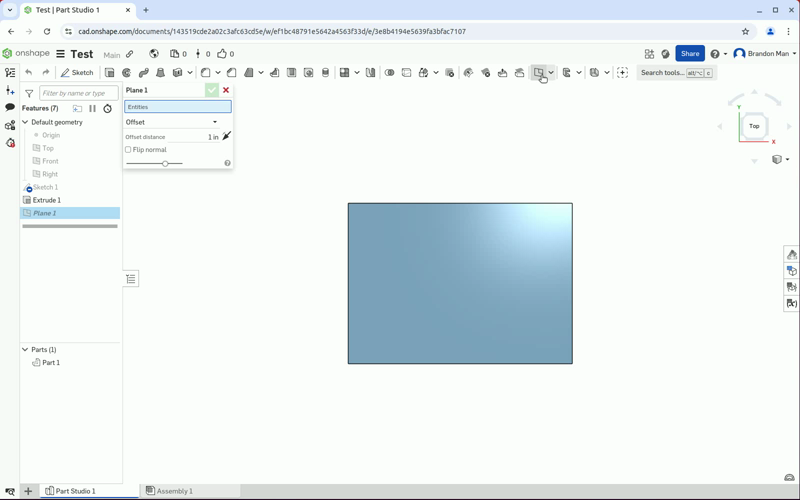
mouse_move(73, 150)
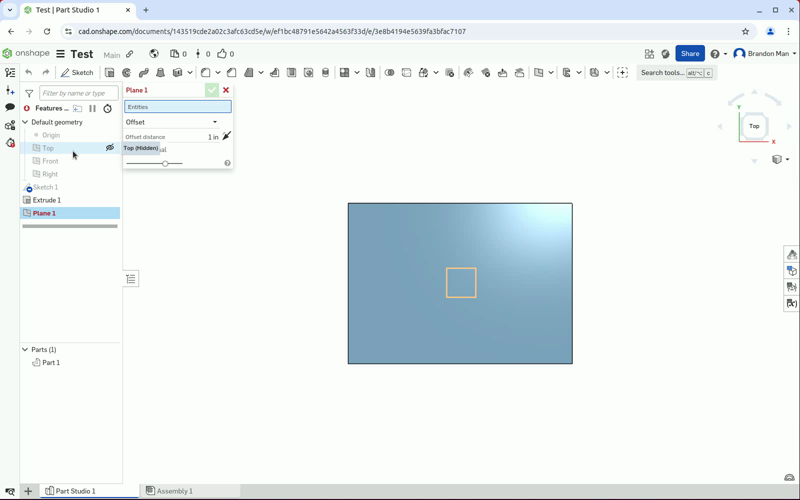
click(73, 150)
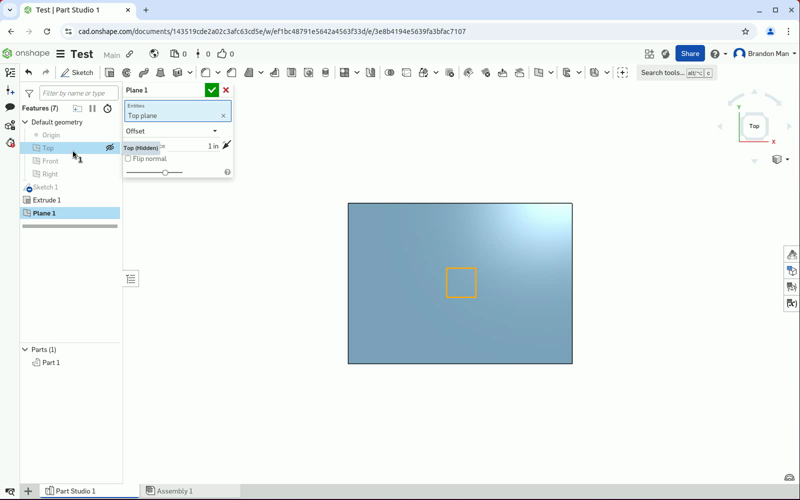
key(tab, 2)
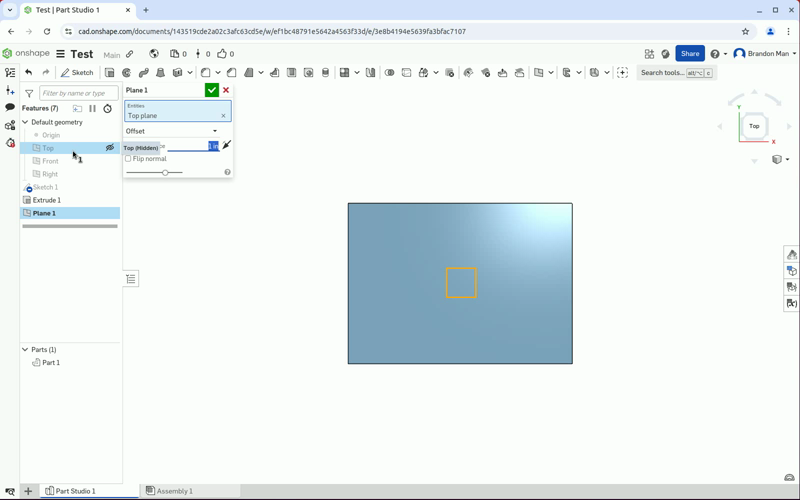
text(4.807)
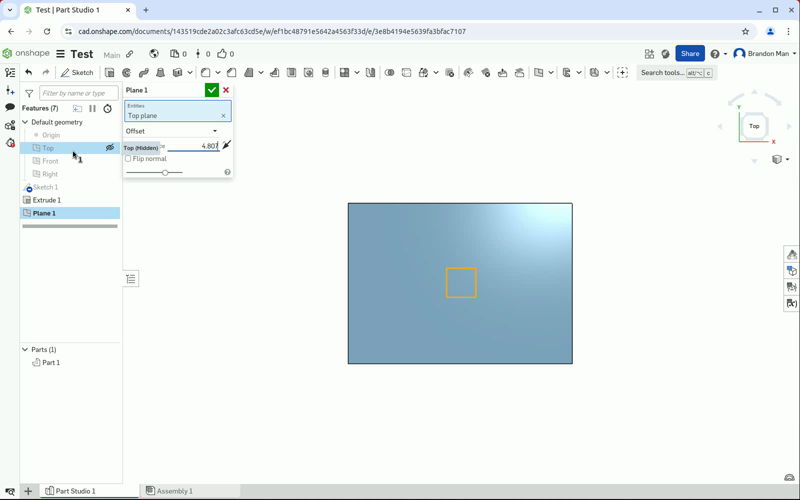
key(enter, 2)
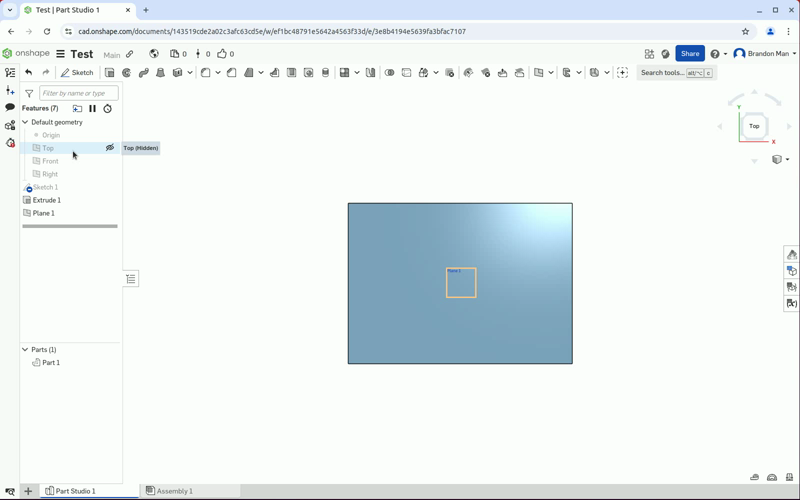
key(shift+s)
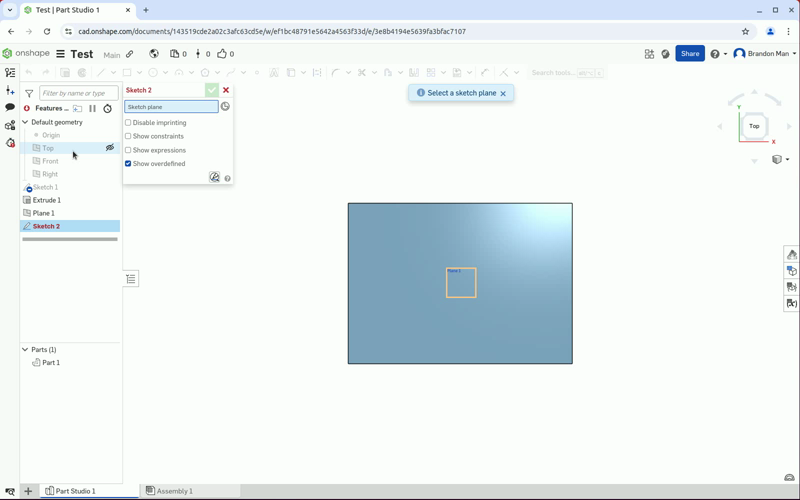
mouse_move(73, 215)
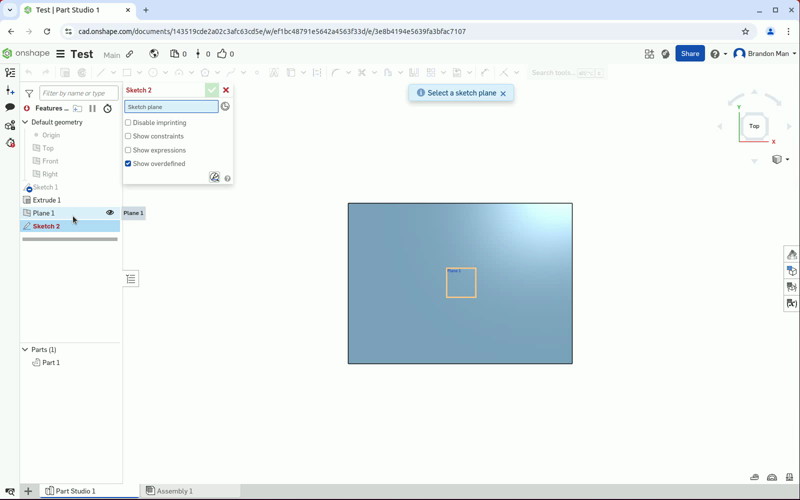
click(73, 215)
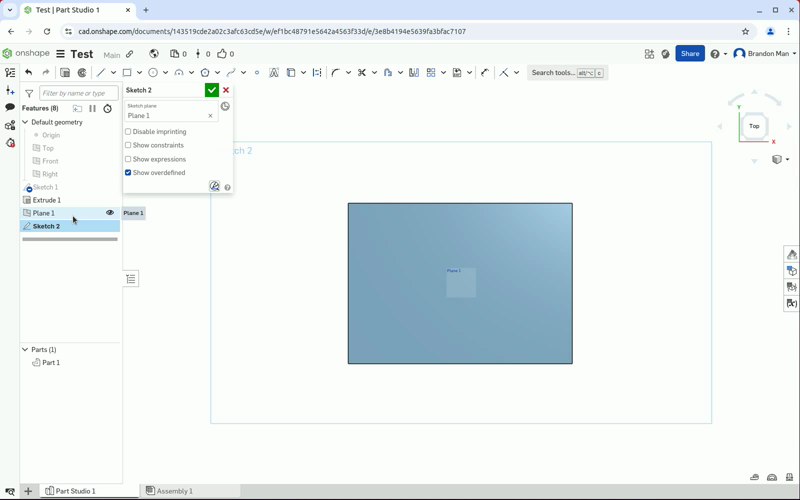
mouse_move(73, 352)
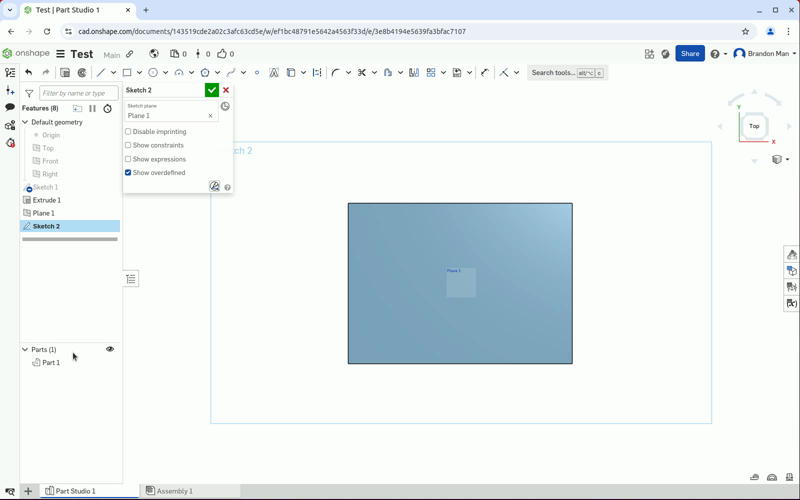
key(y)
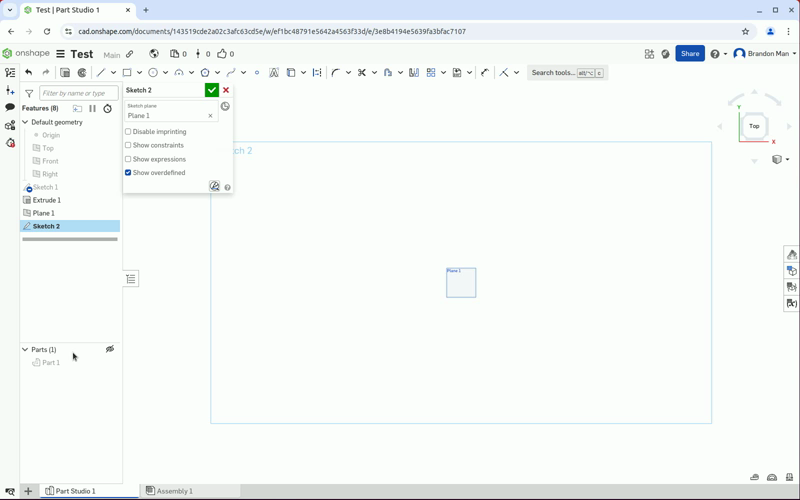
key(l)
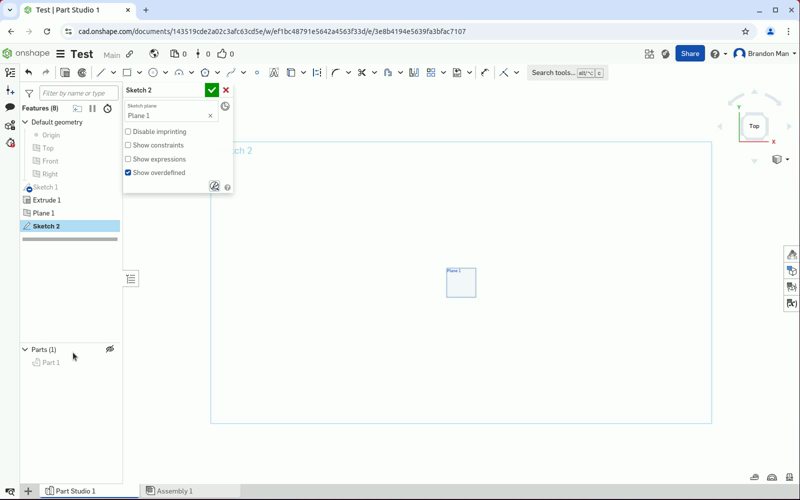
key_down(shift)
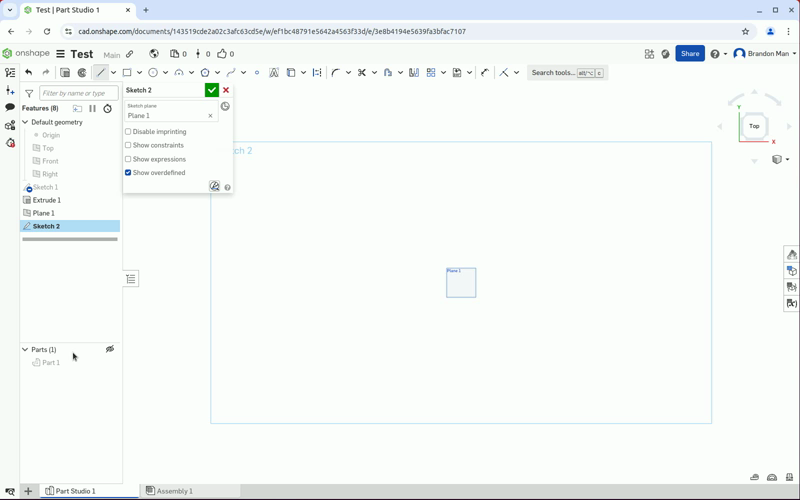
mouse_move(348, 363)
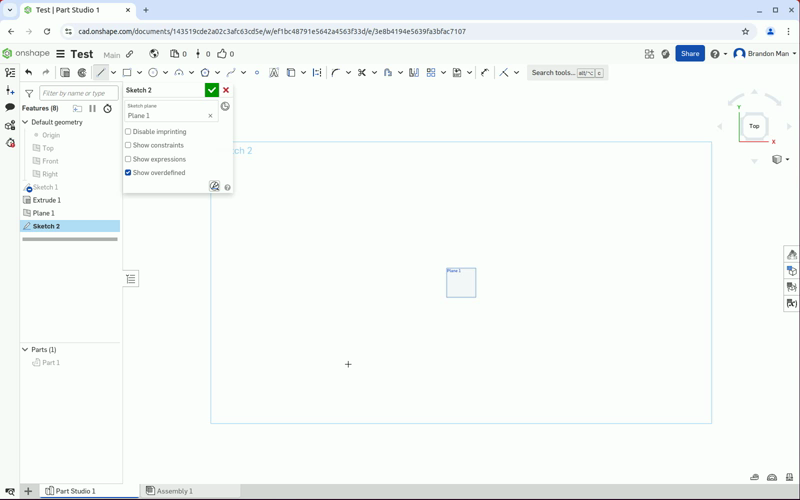
click(348, 363)
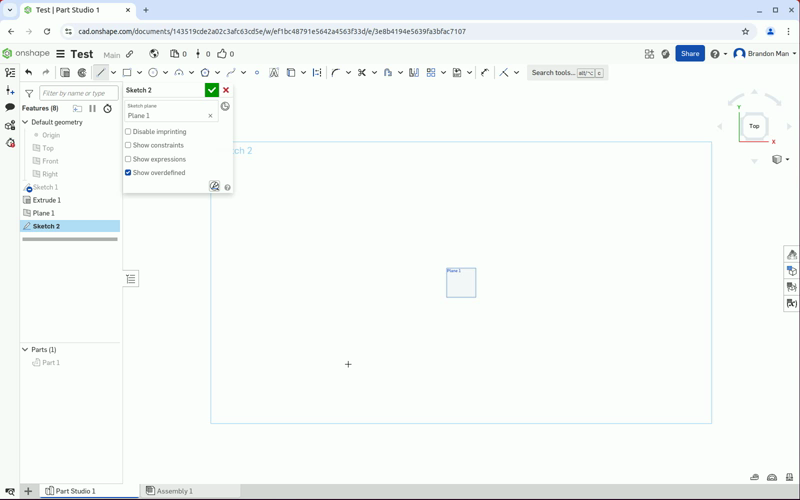
key_up(shift)
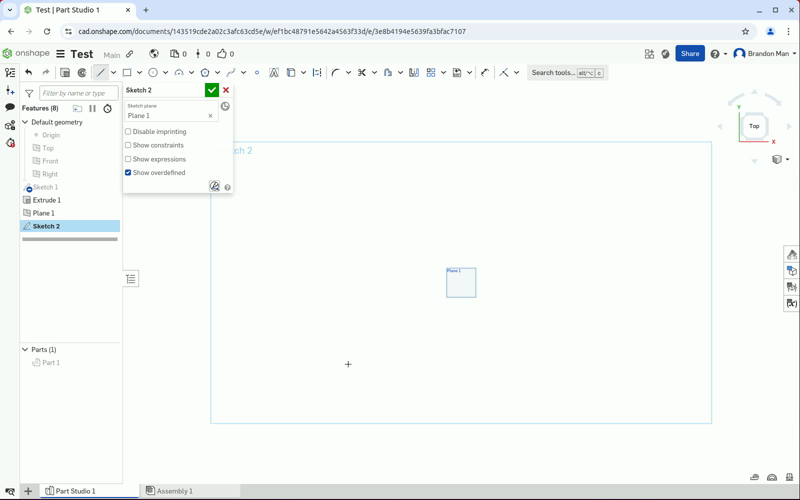
key_down(shift)
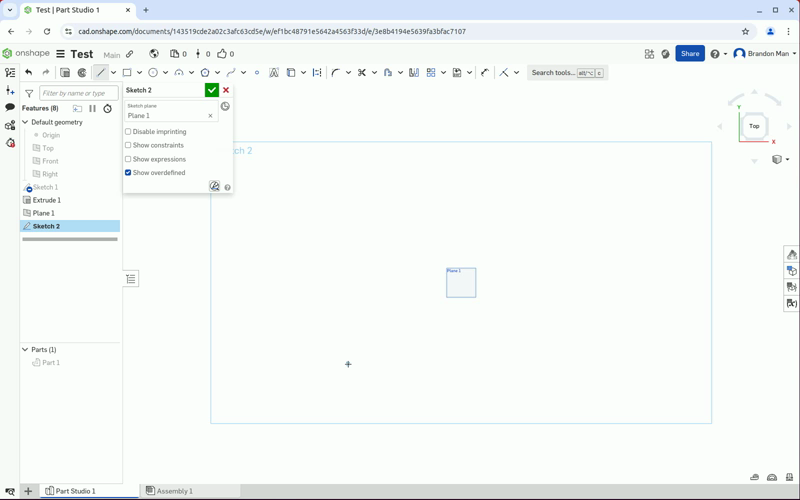
mouse_move(572, 363)
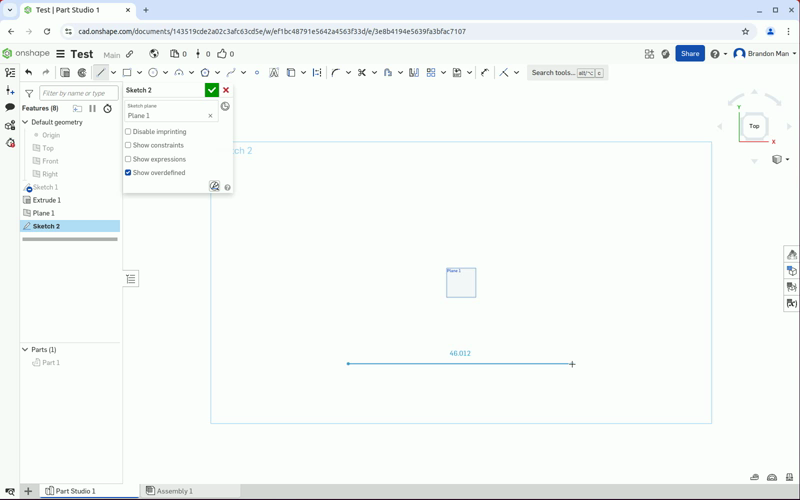
click(572, 363)
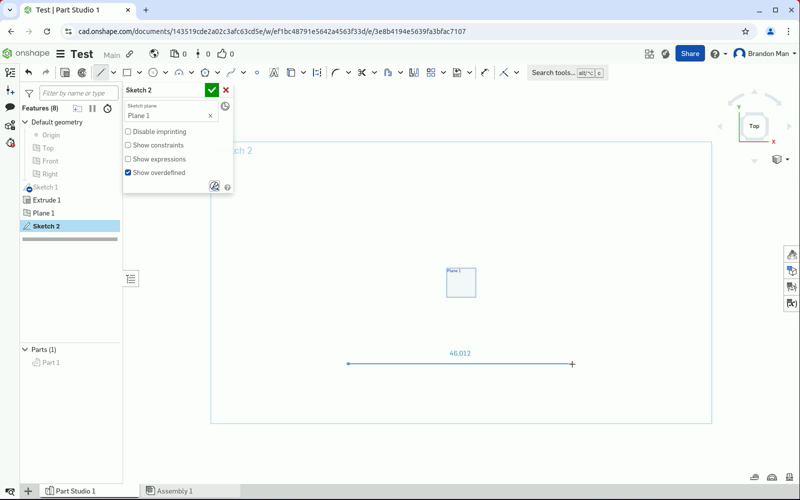
key_up(shift)
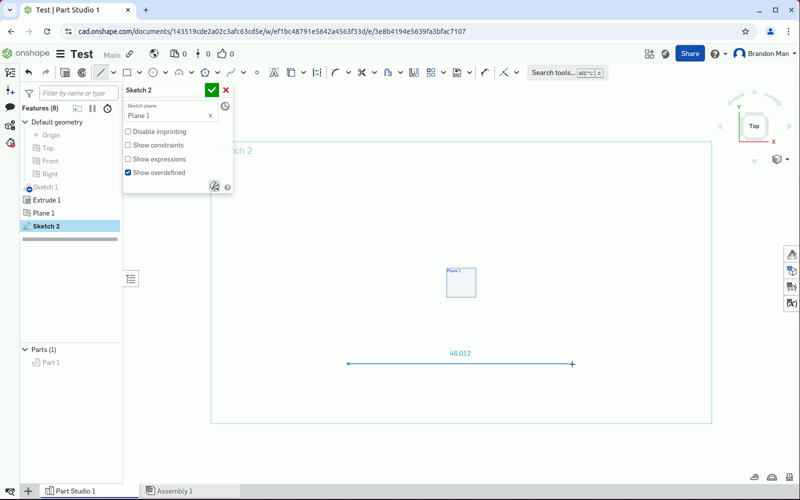
key_down(shift)
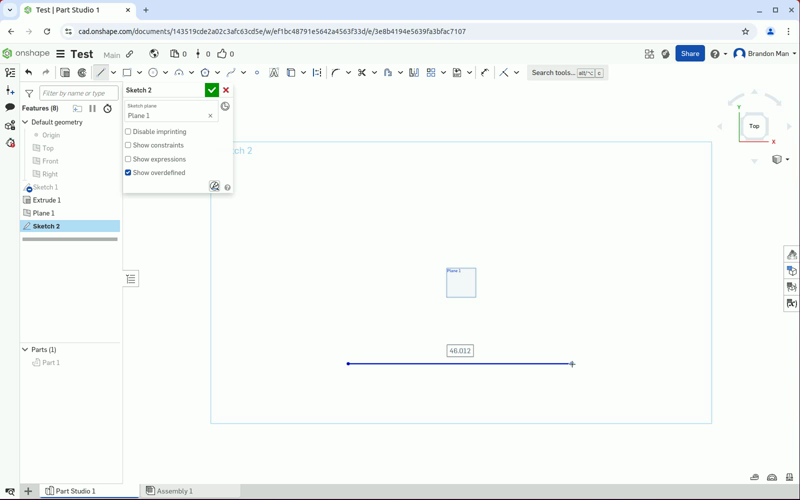
mouse_move(572, 203)
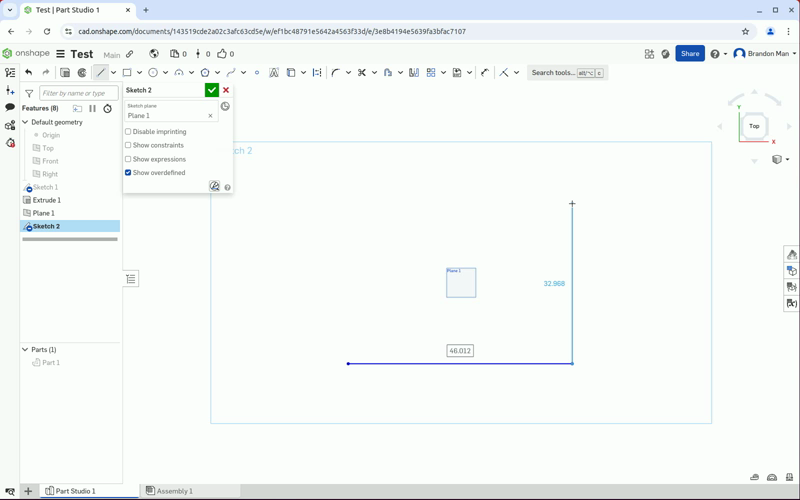
click(572, 203)
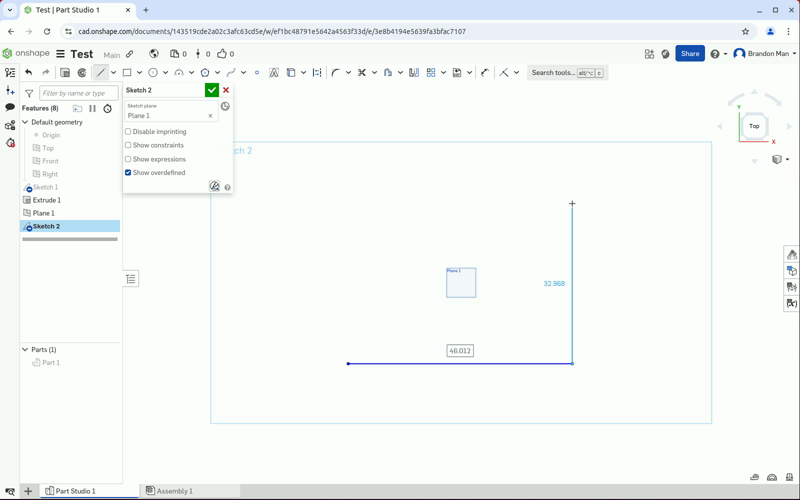
key_up(shift)
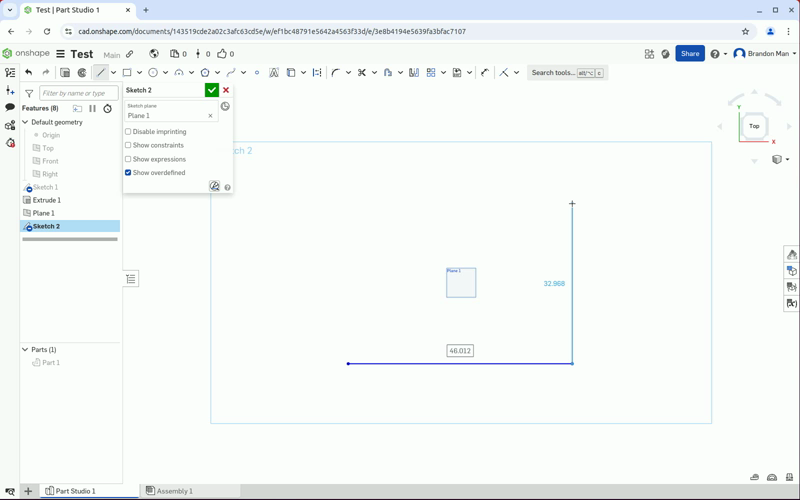
key_down(shift)
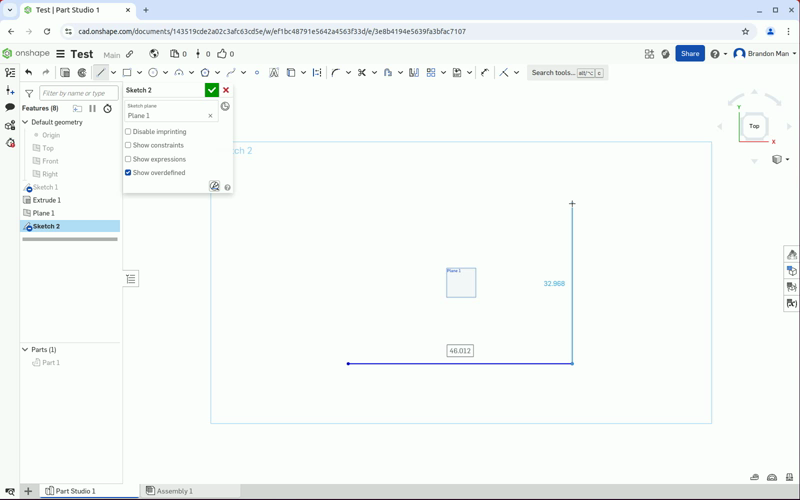
mouse_move(348, 203)
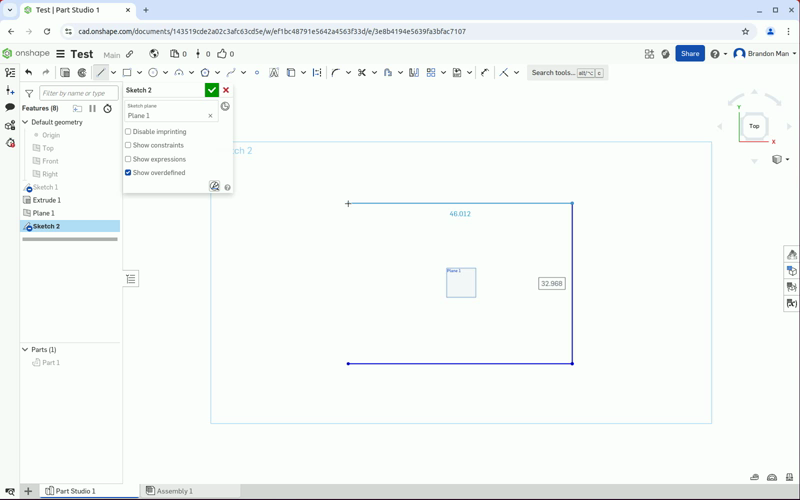
click(348, 203)
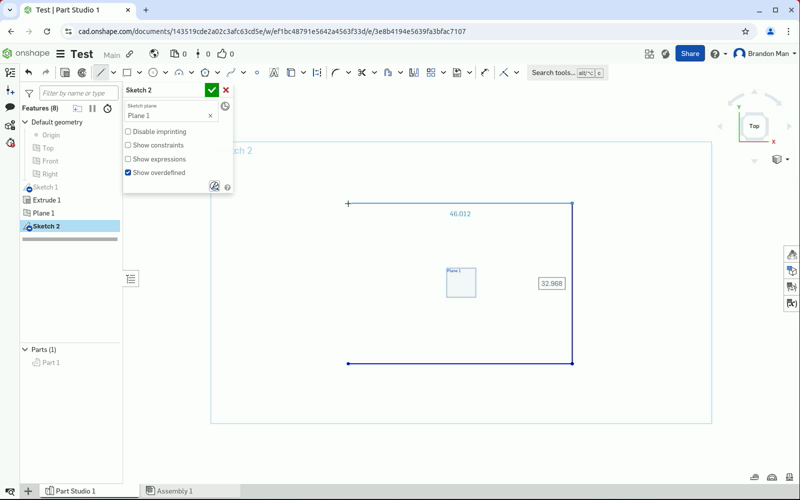
key_up(shift)
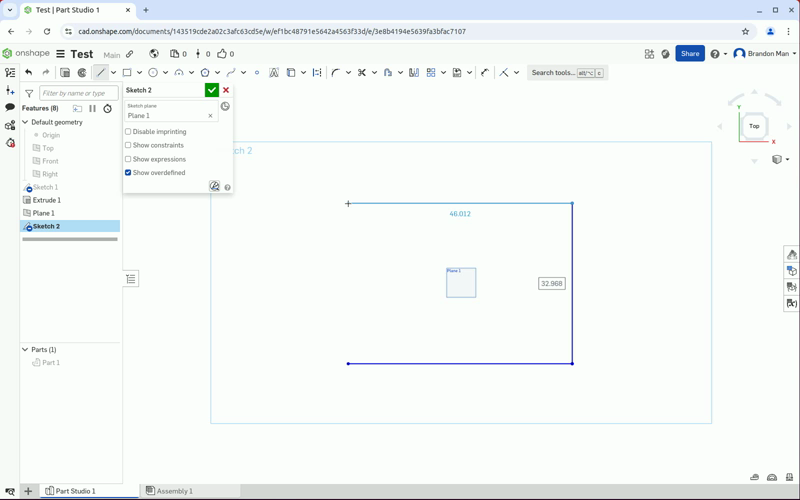
key_down(shift)
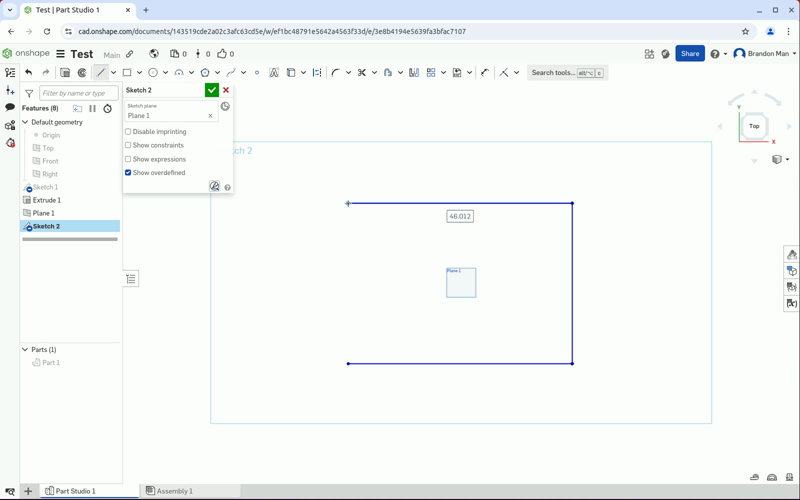
mouse_move(348, 363)
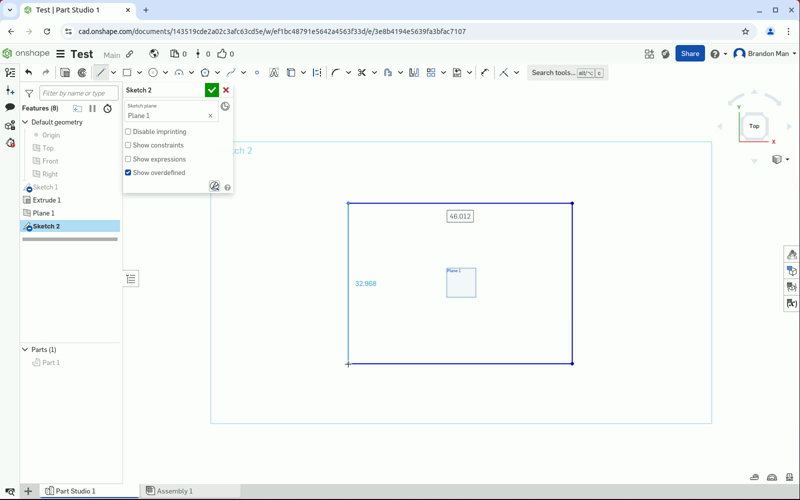
key_up(shift)
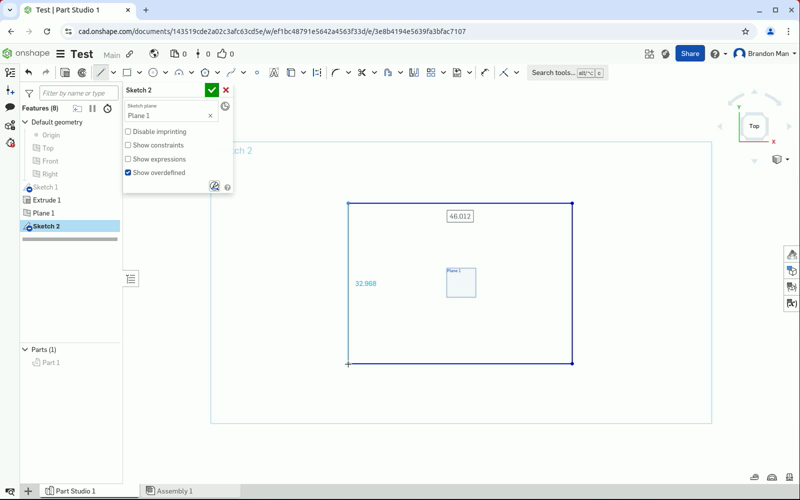
click(348, 363)
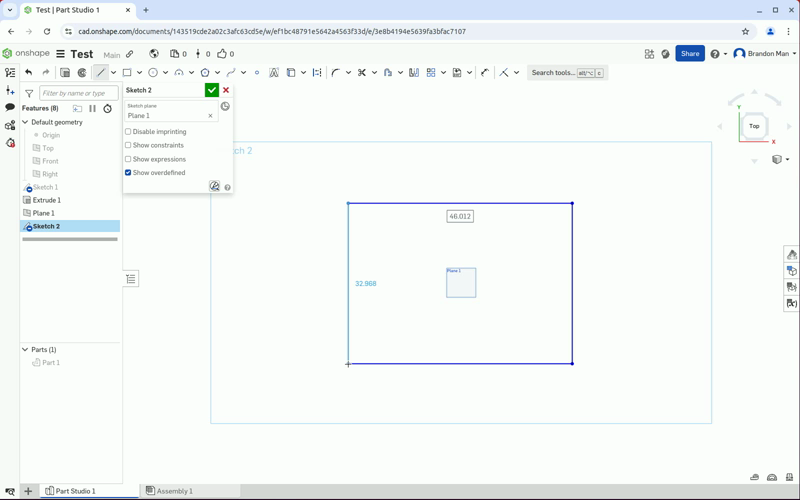
key(esc)
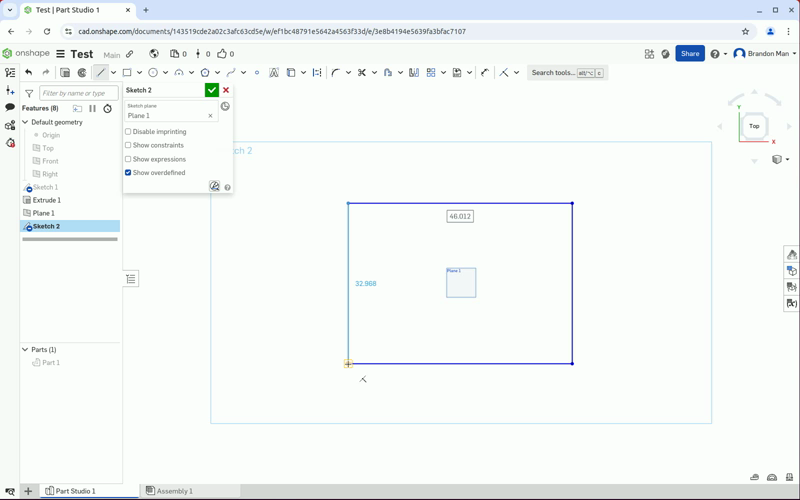
key(l)
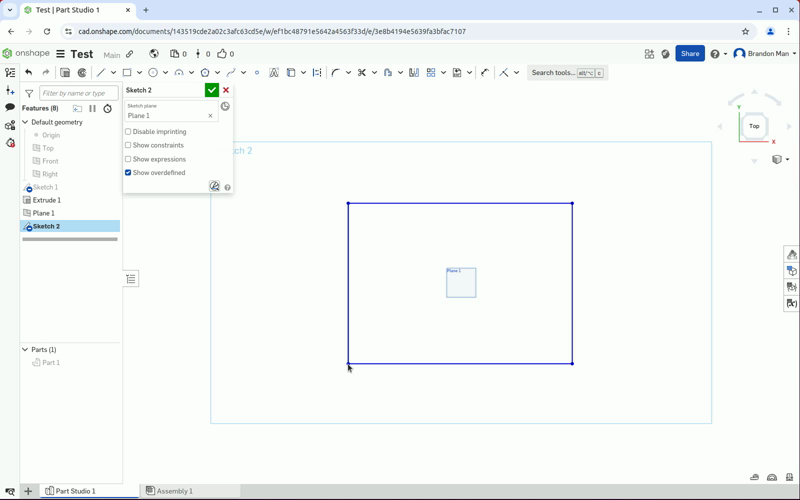
key_down(shift)
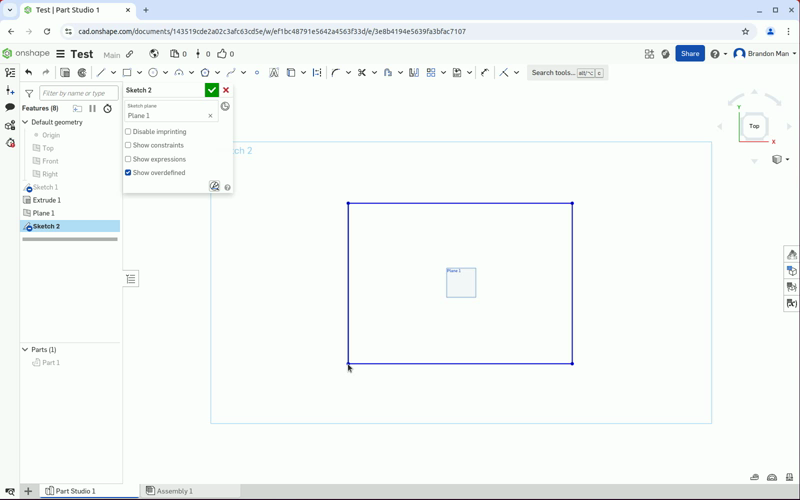
mouse_move(367, 345)
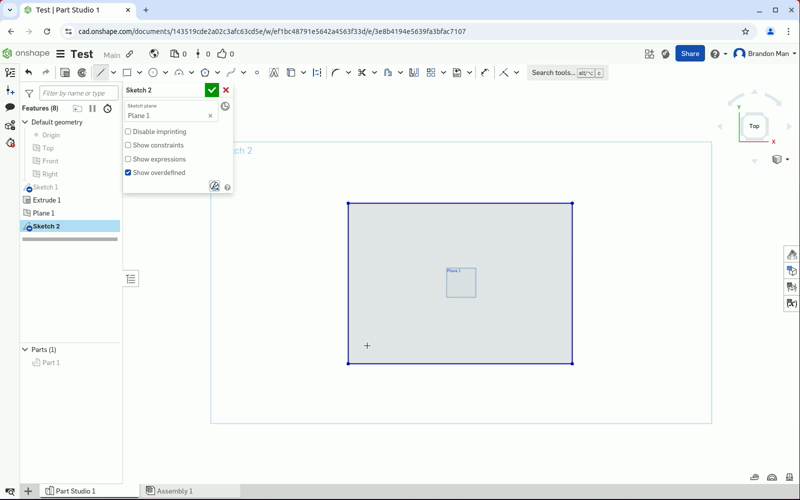
click(367, 345)
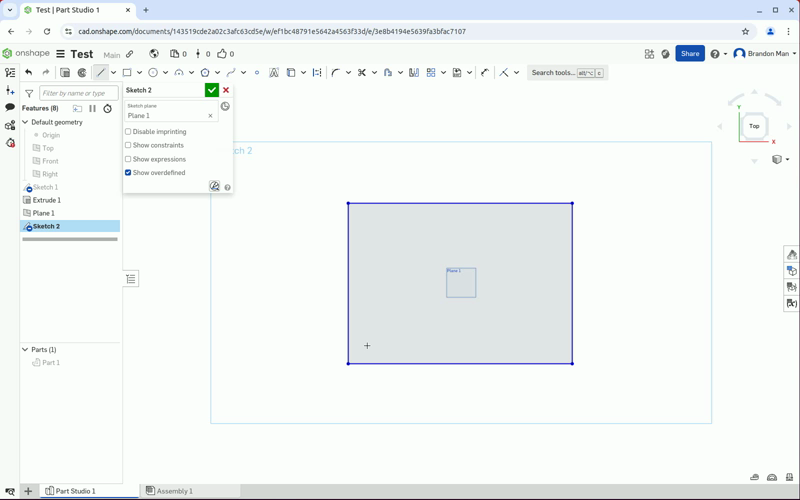
key_up(shift)
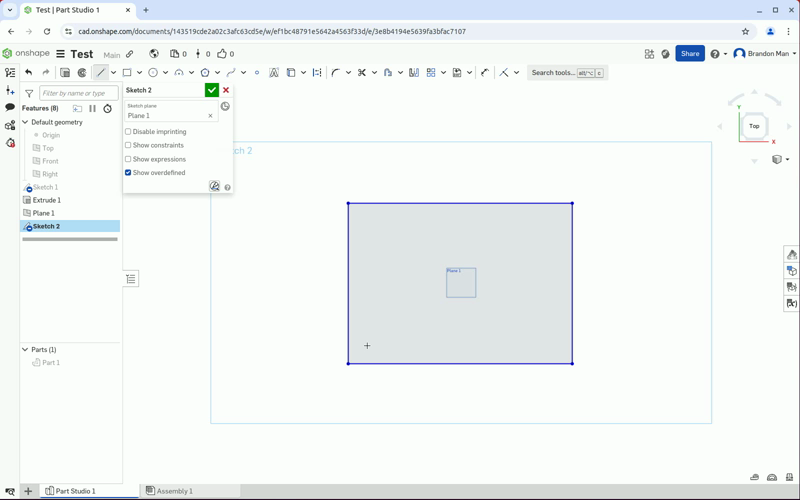
key_down(shift)
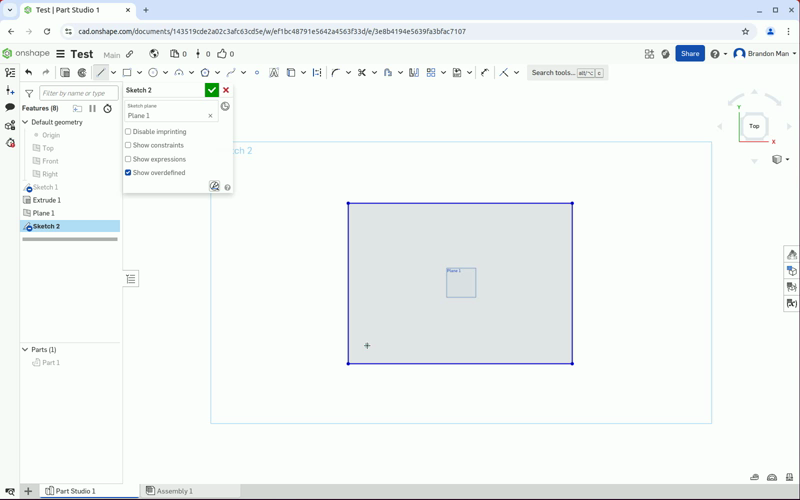
mouse_move(553, 345)
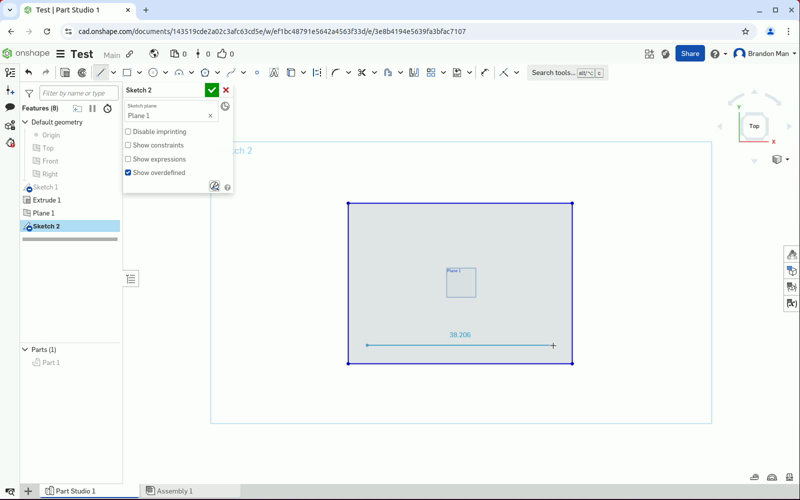
click(553, 345)
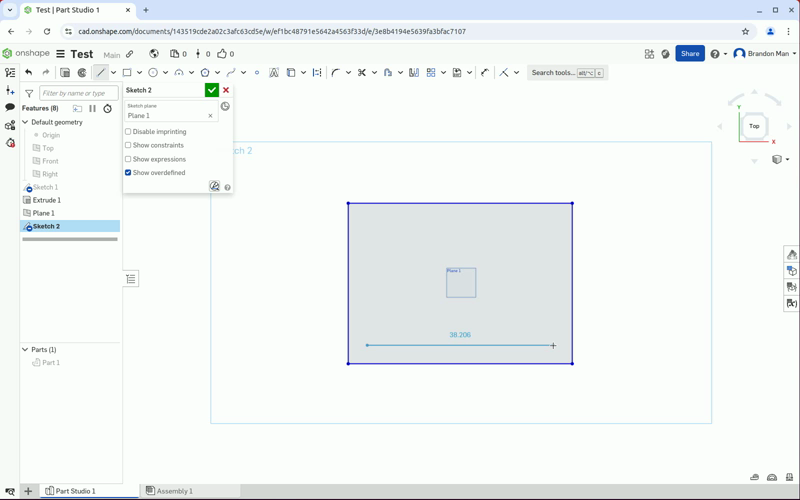
key_up(shift)
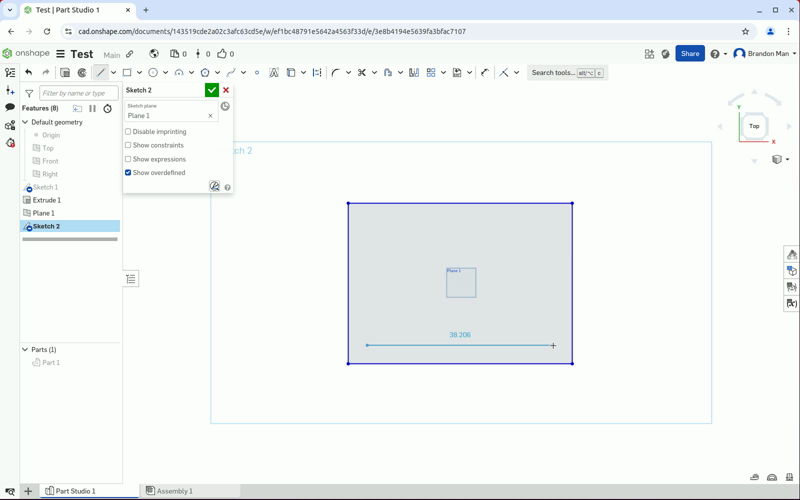
key_down(shift)
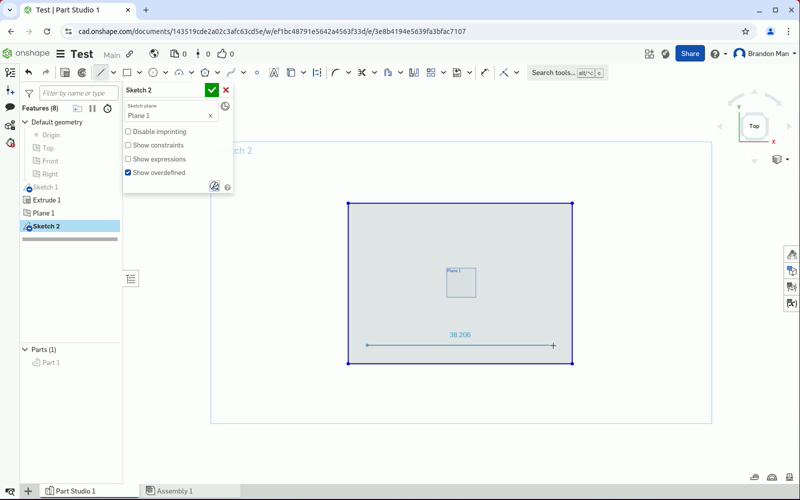
mouse_move(553, 219)
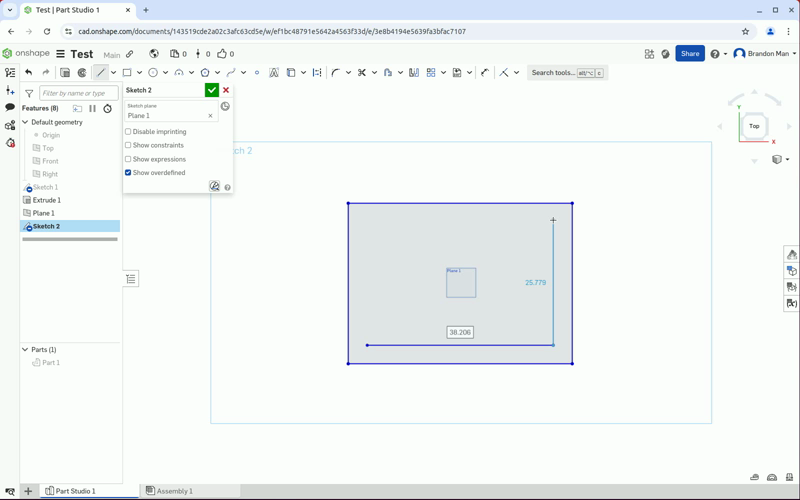
click(553, 219)
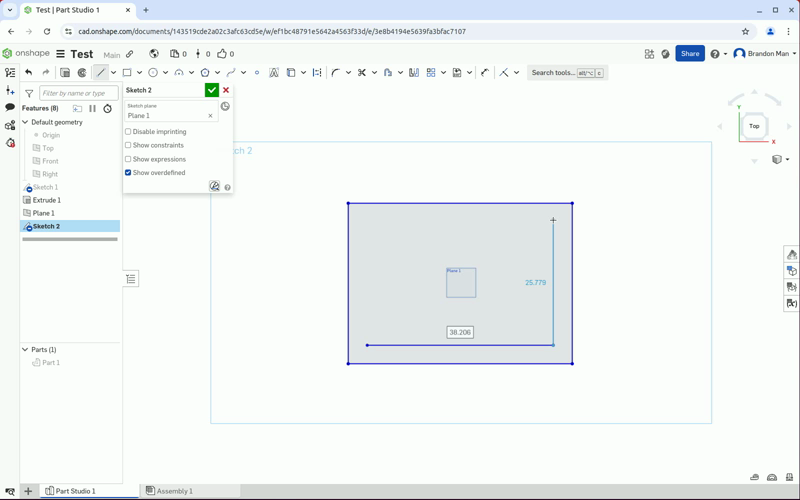
key_up(shift)
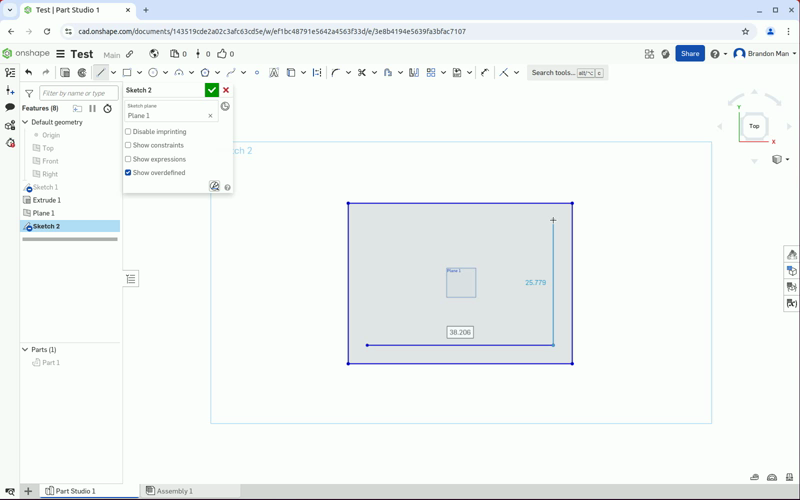
key_down(shift)
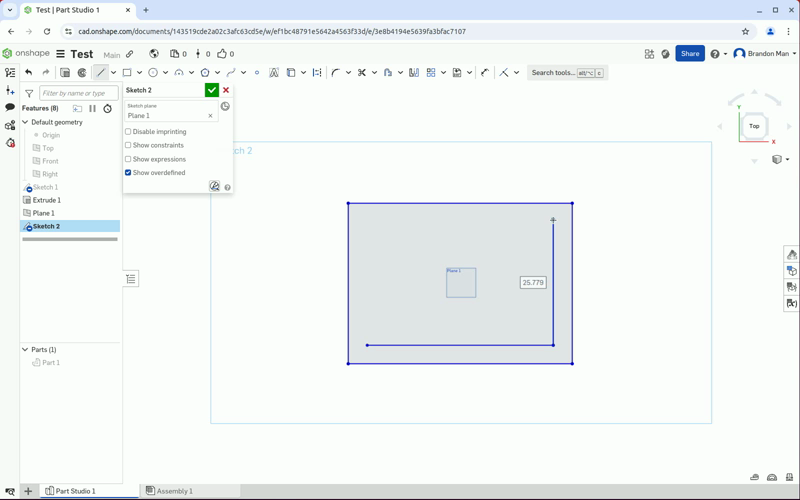
mouse_move(367, 219)
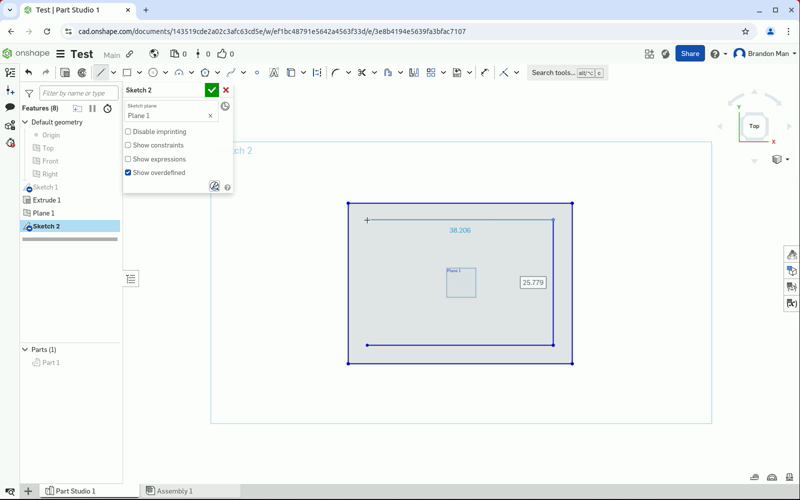
click(367, 219)
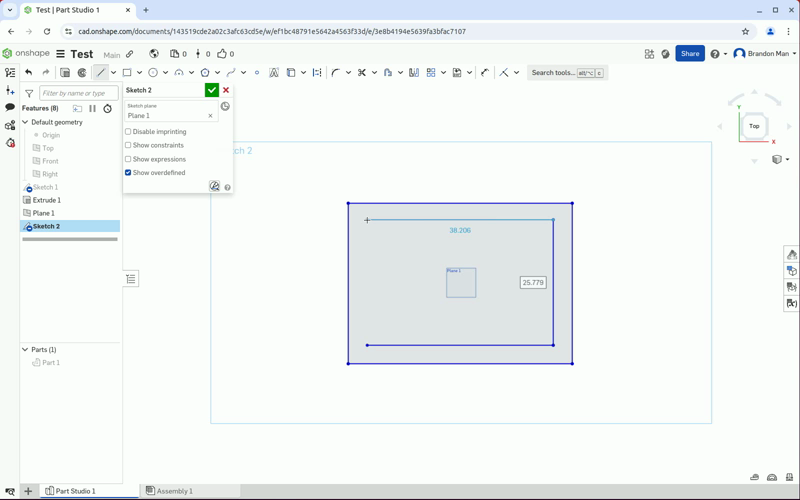
key_up(shift)
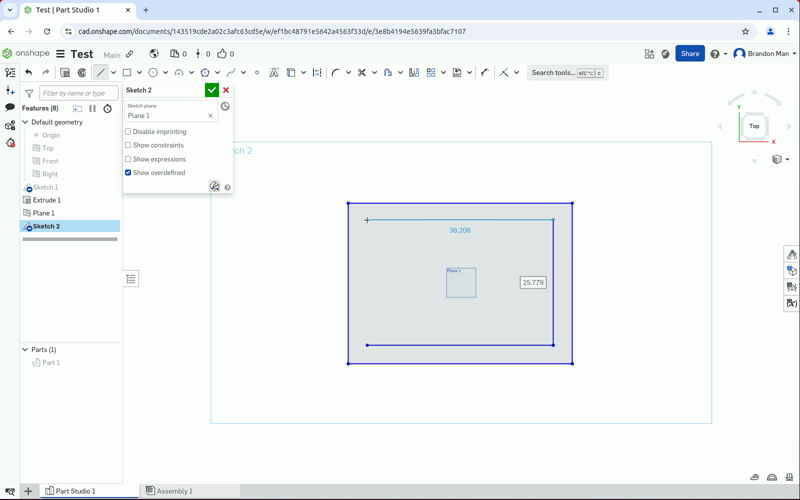
key_down(shift)
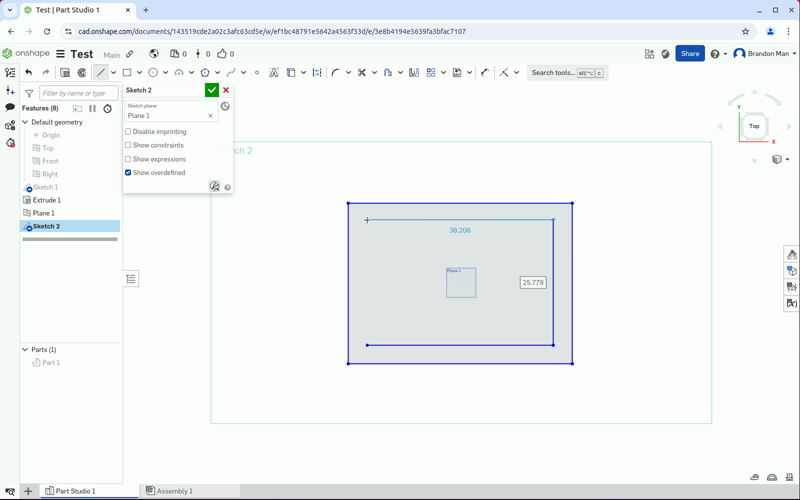
mouse_move(367, 345)
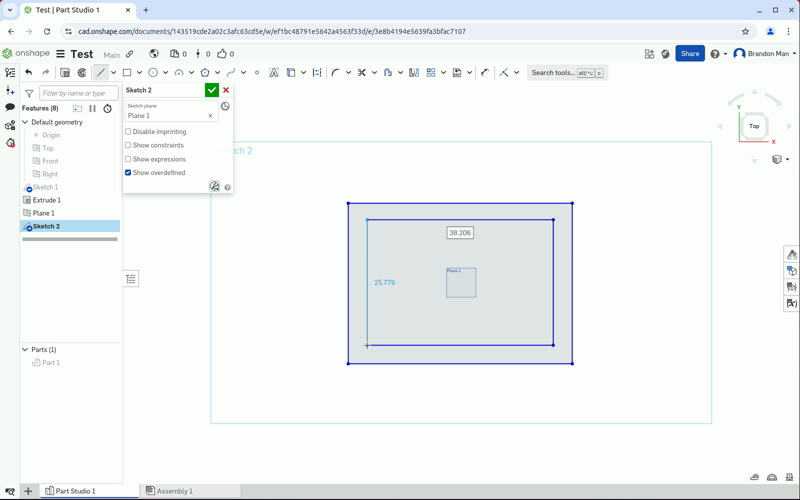
key_up(shift)
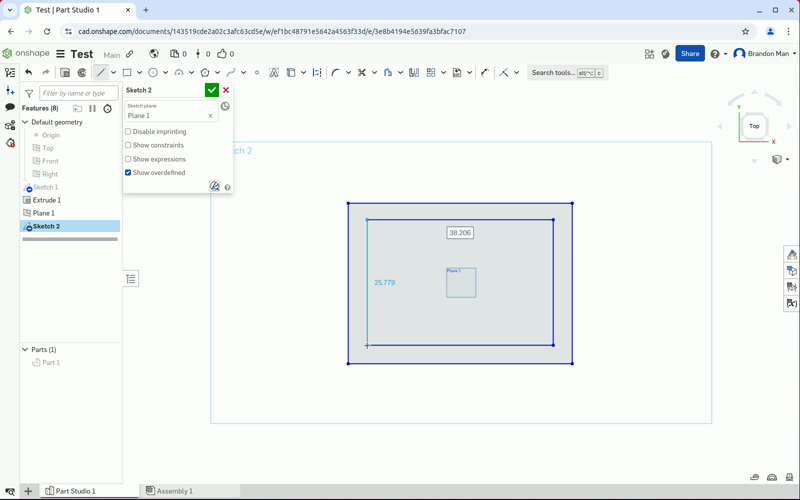
click(367, 345)
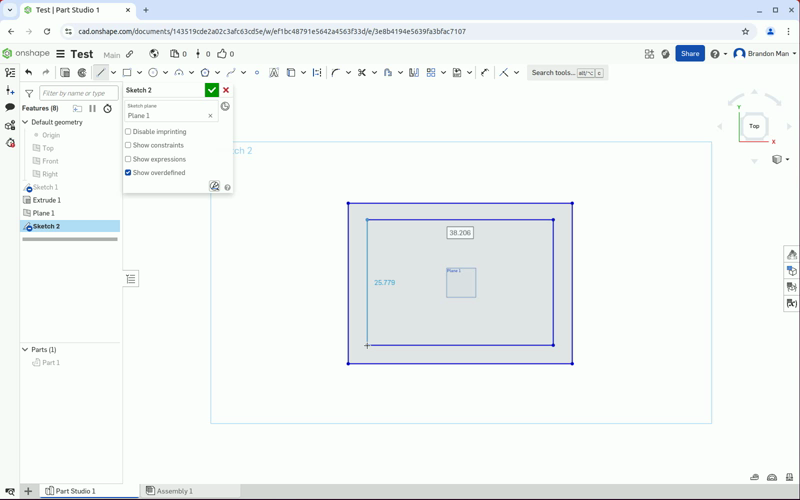
key(esc)
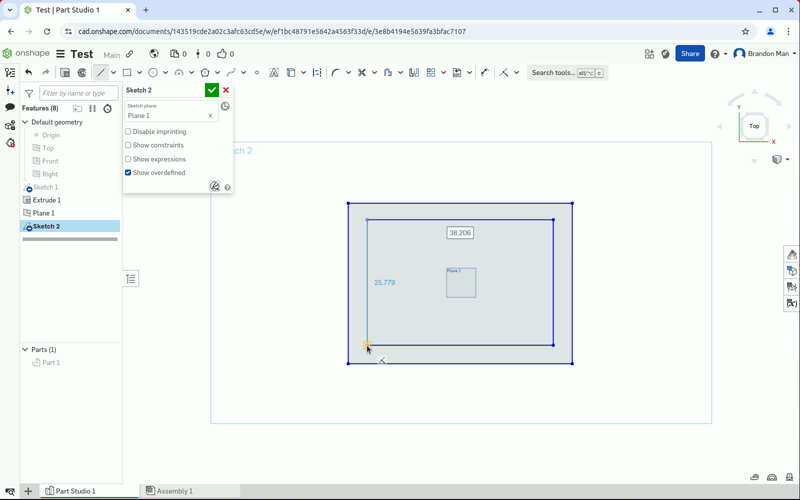
mouse_move(357, 270)
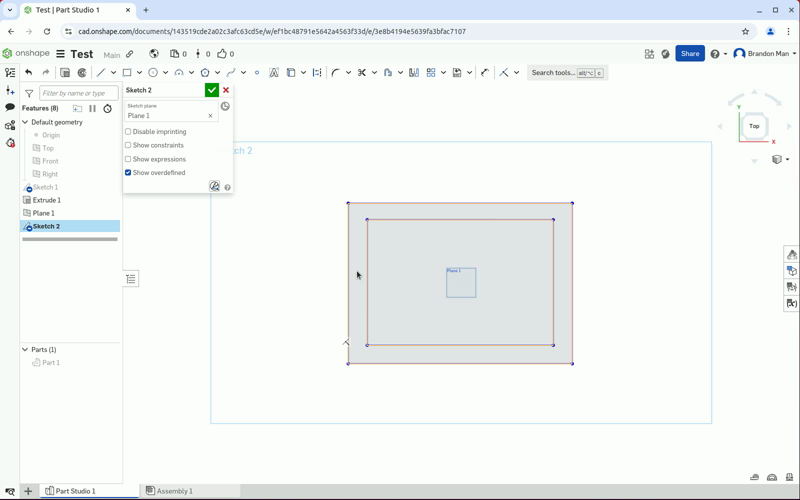
click(357, 270)
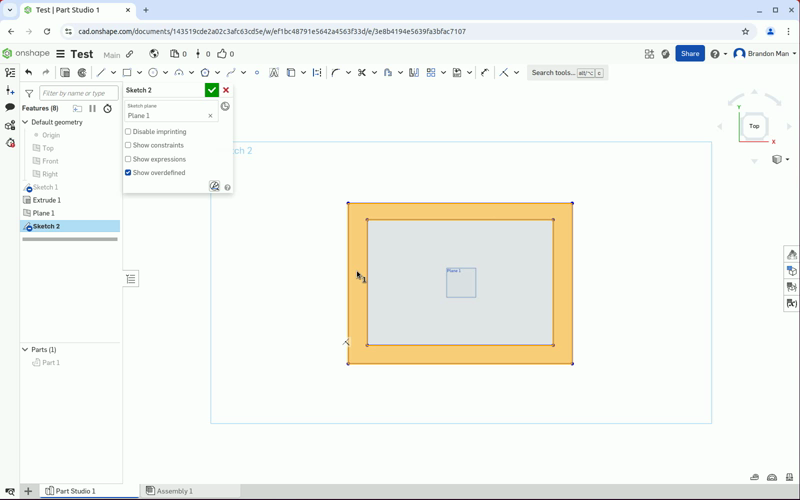
mouse_move(73, 352)
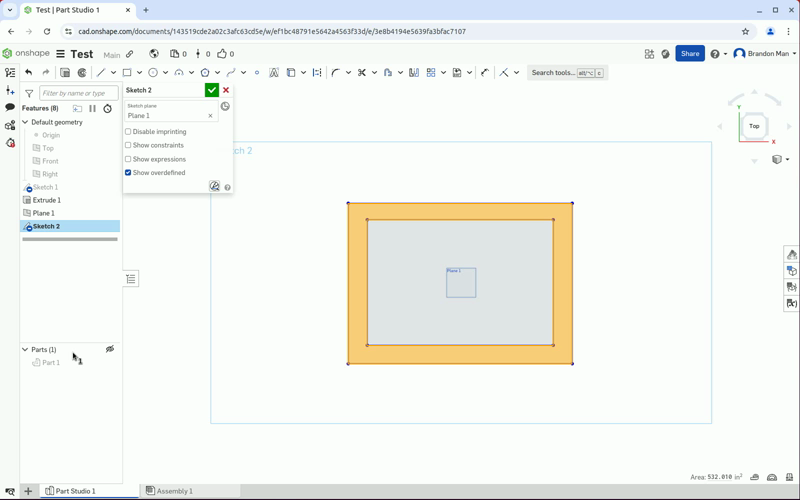
key(shift+y)
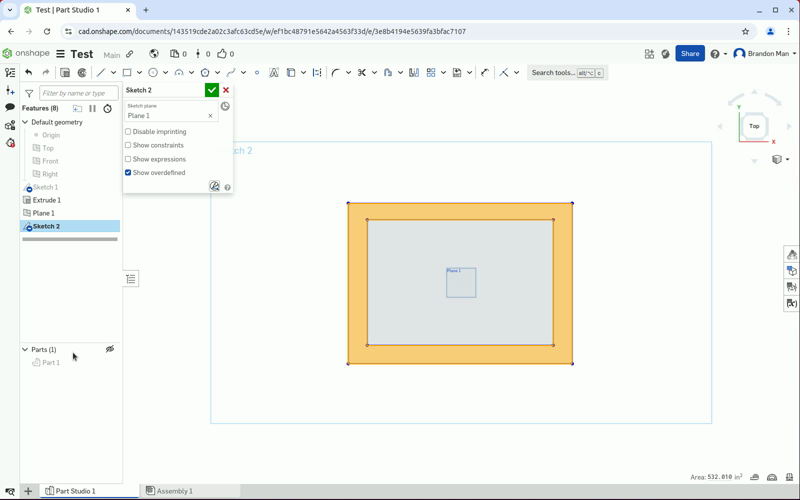
key(shift+e)
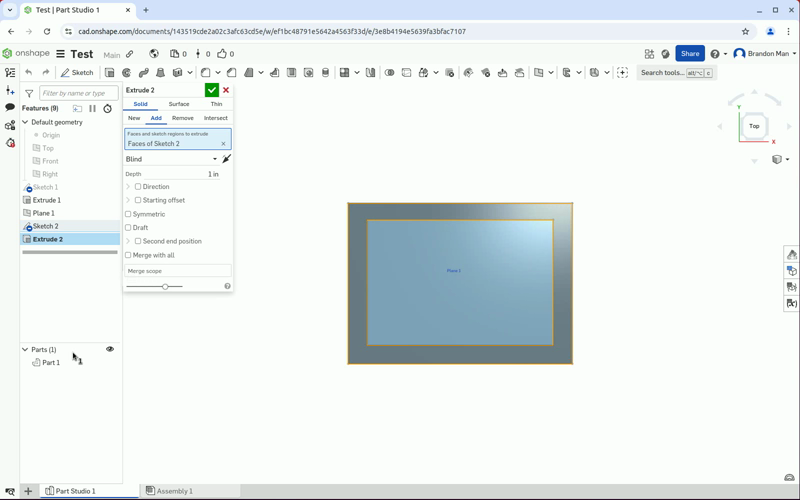
mouse_move(143, 106)
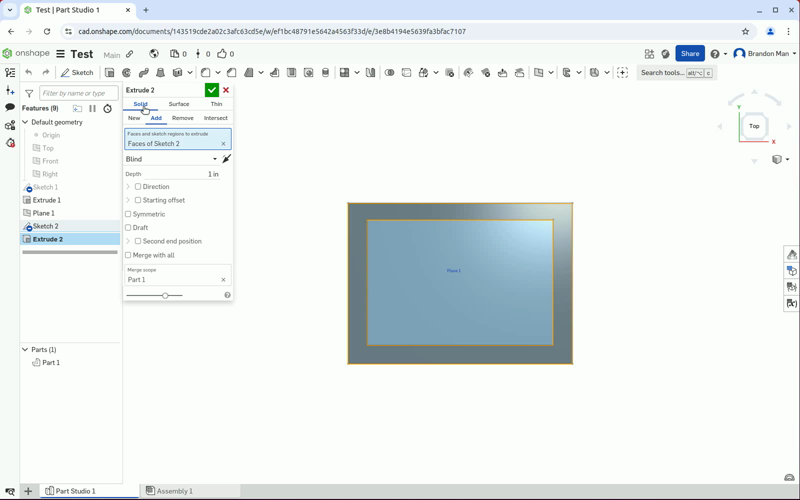
click(143, 106)
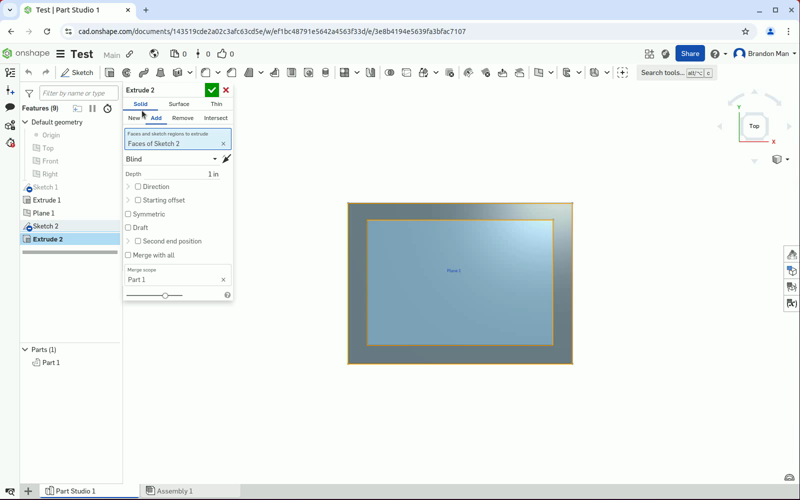
mouse_move(137, 120)
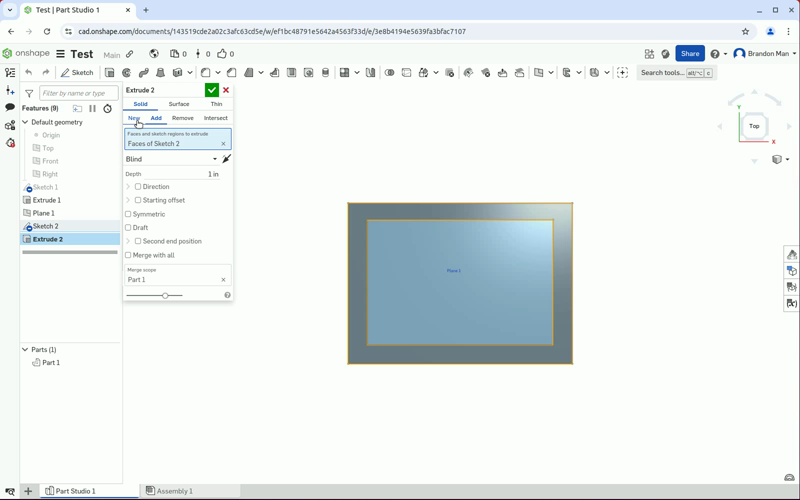
click(137, 120)
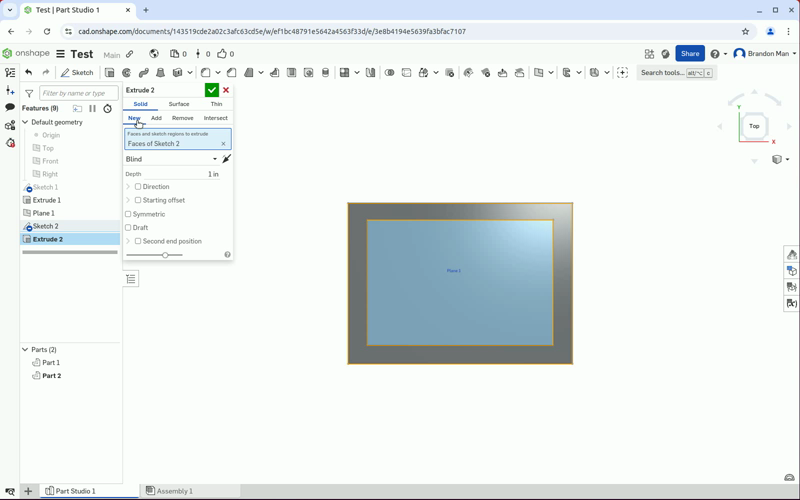
key(tab, 4)
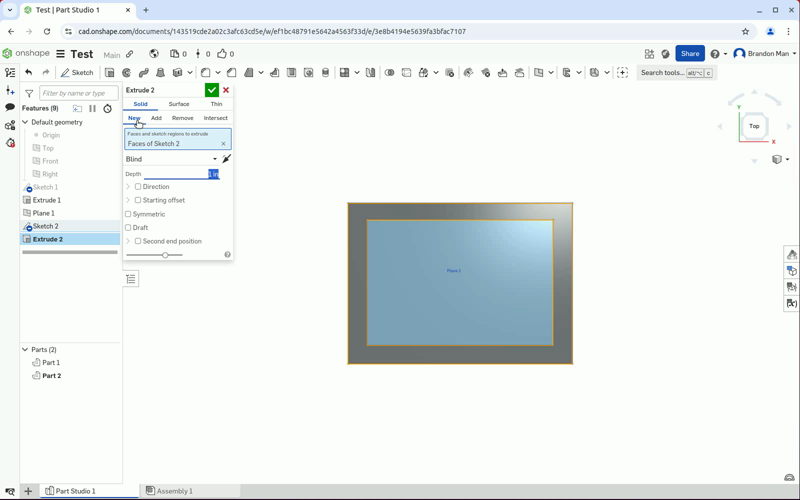
text(12.517)
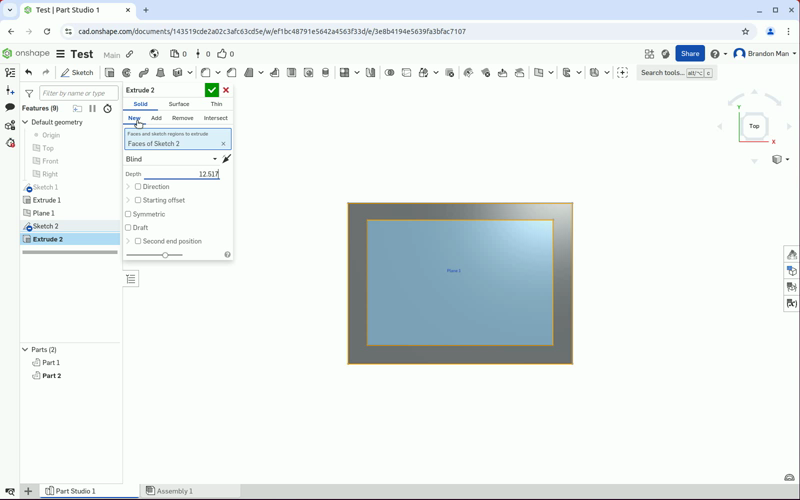
key(enter)
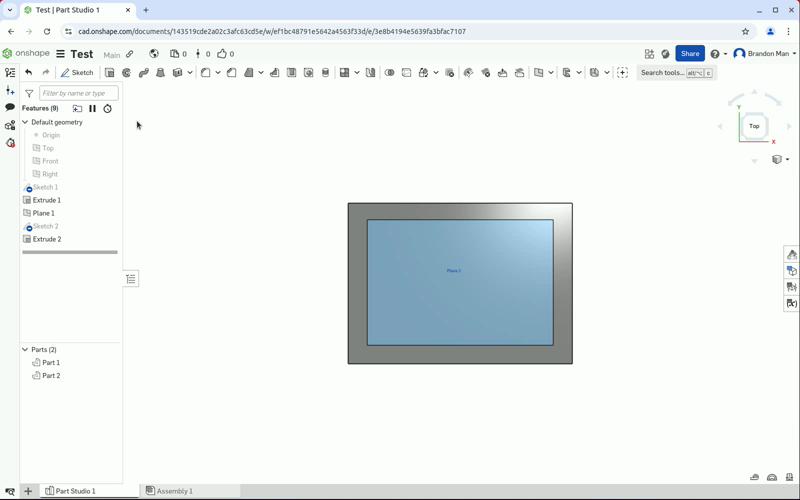
key(shift+h)
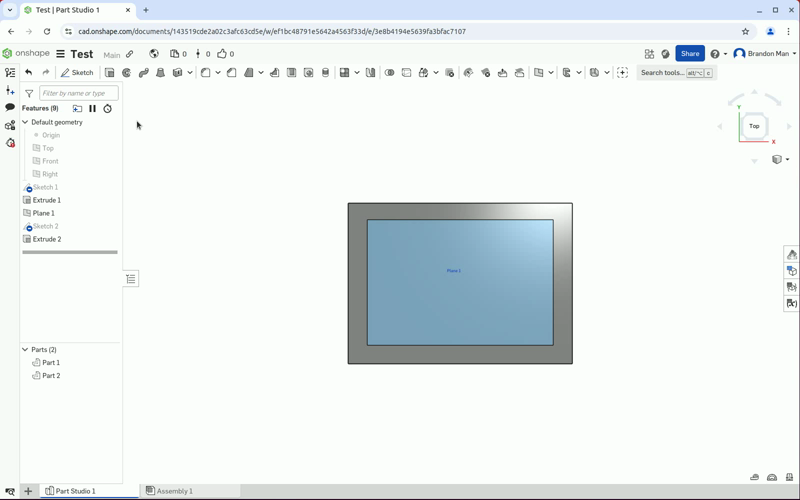
key(shift+h)
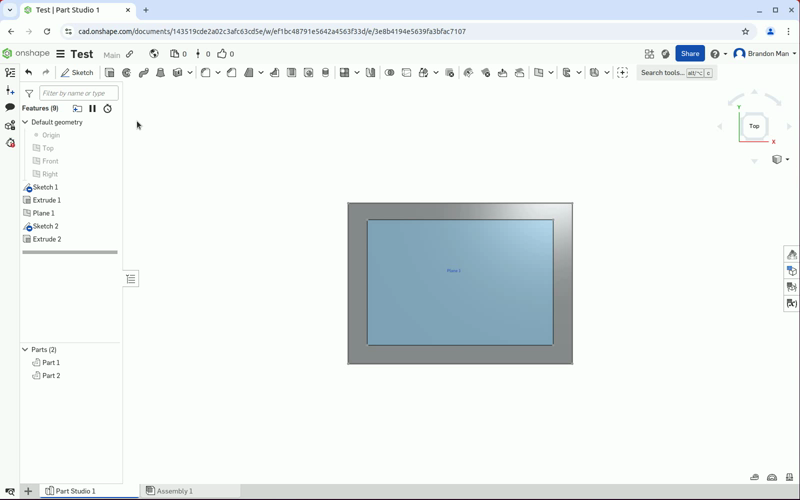
key(shift+7)
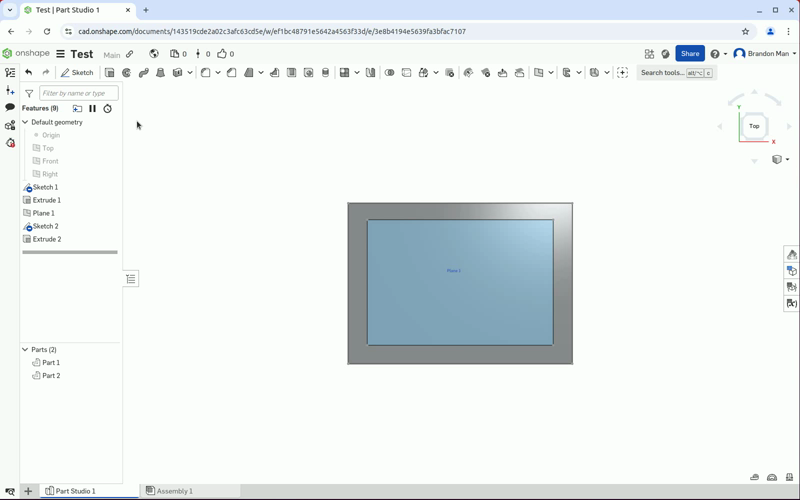
key(up, 3)
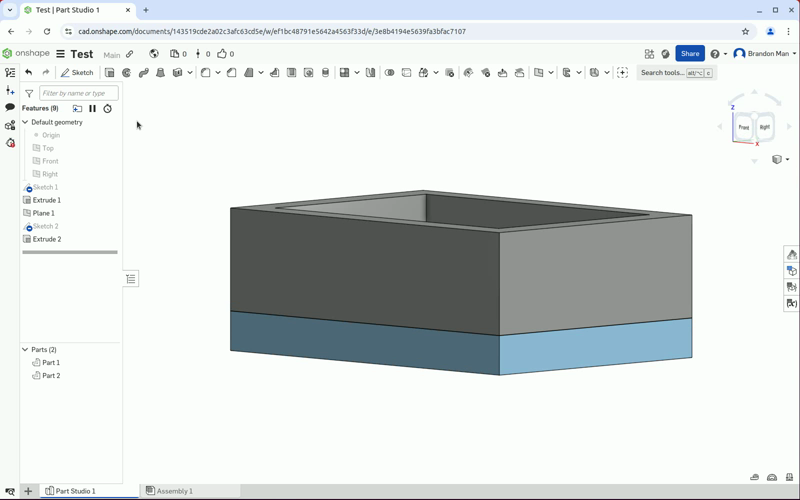
key(left, 3)
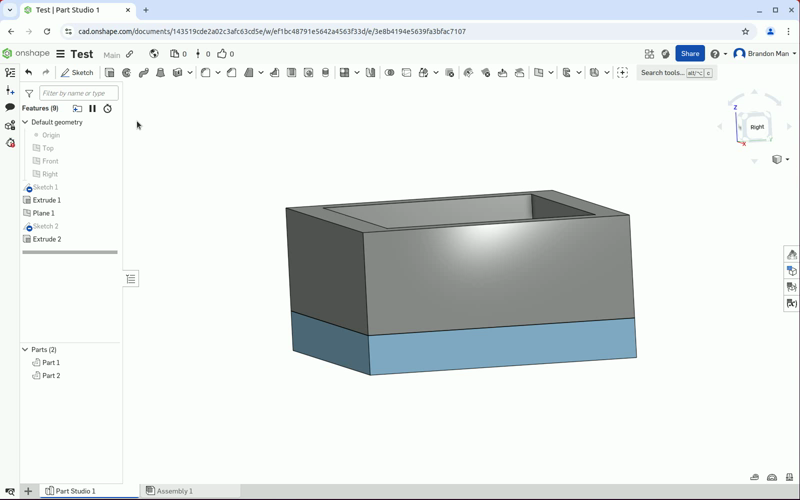
key(right, 3)
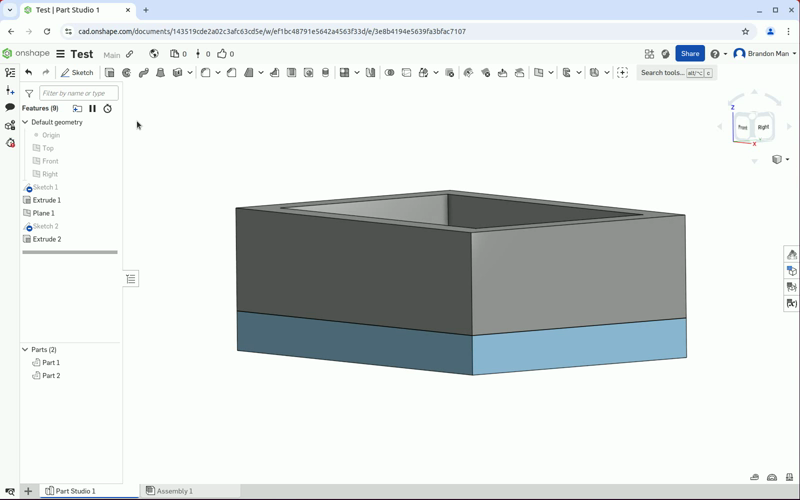
key(down, 3)
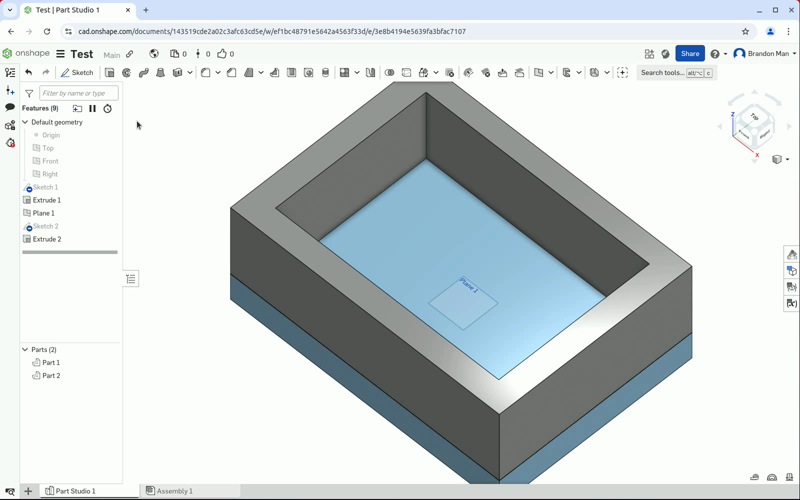
mouse_move(73, 189)
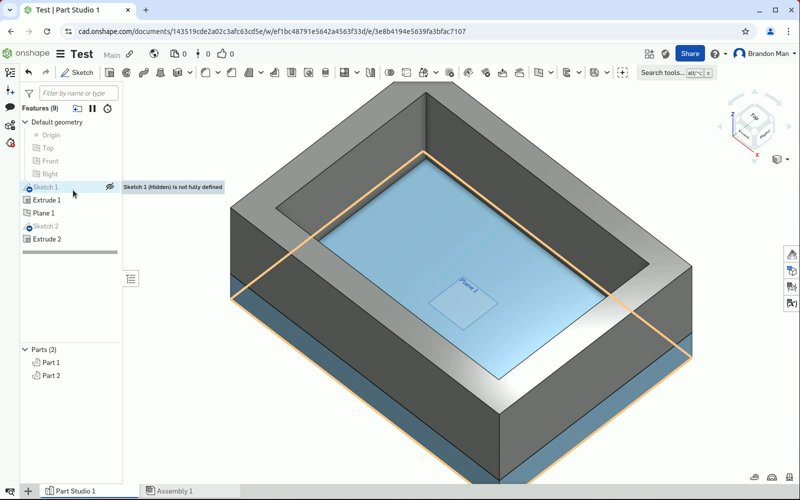
click(73, 189)